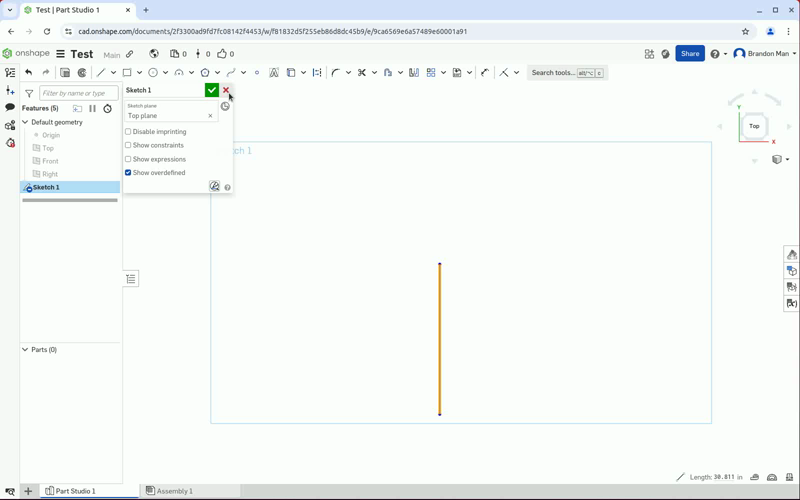
key(shift+h)
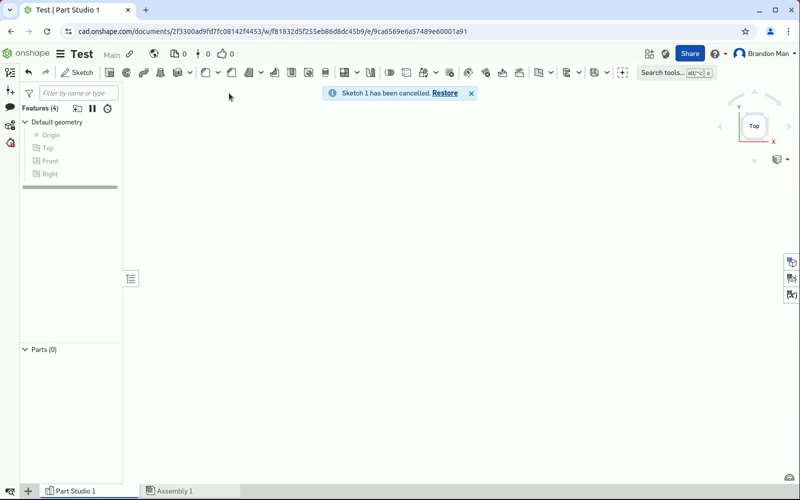
mouse_move(73, 352)
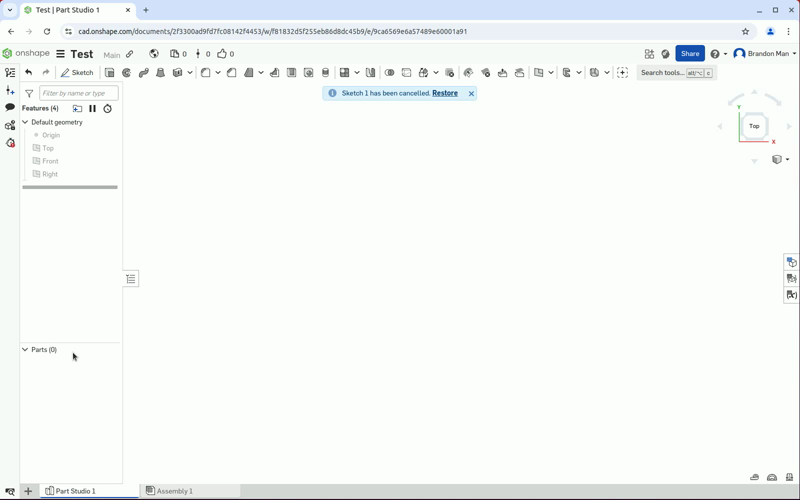
key(y)
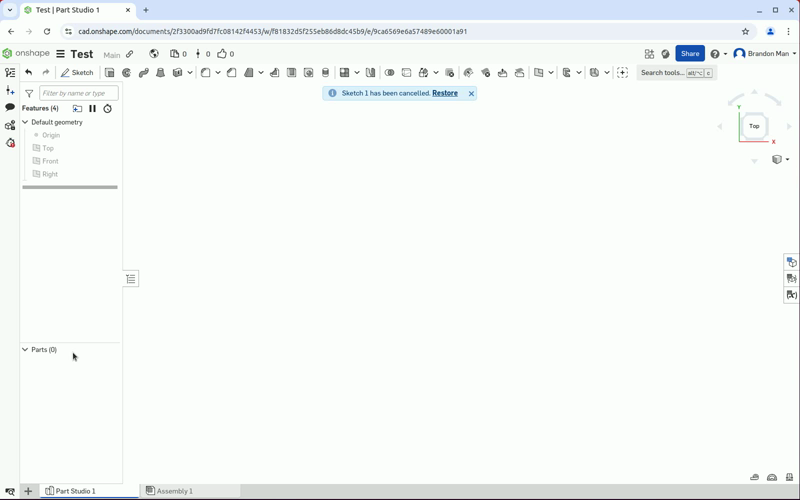
key(shift+p)
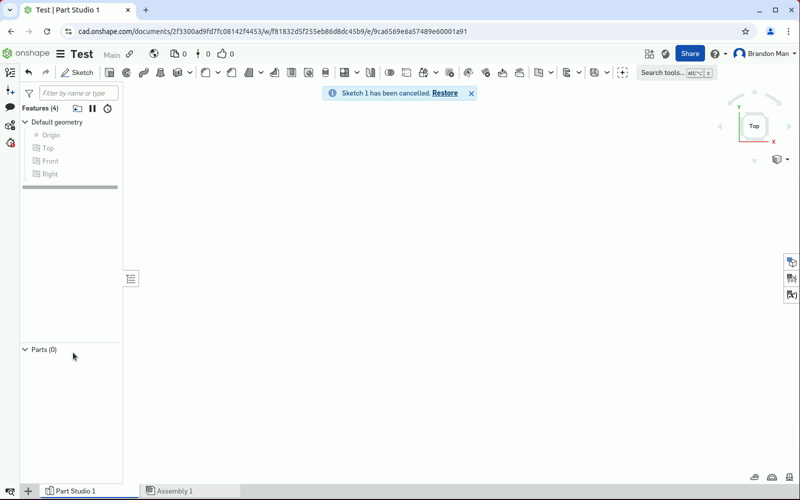
key(space)
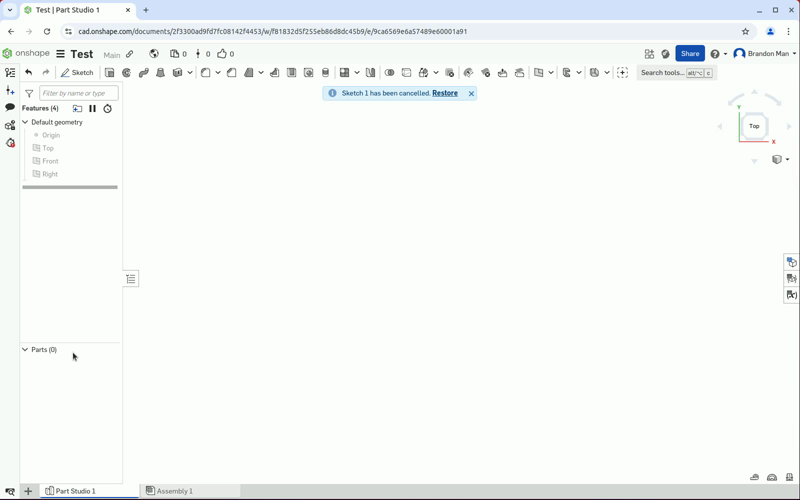
key_down(shift)
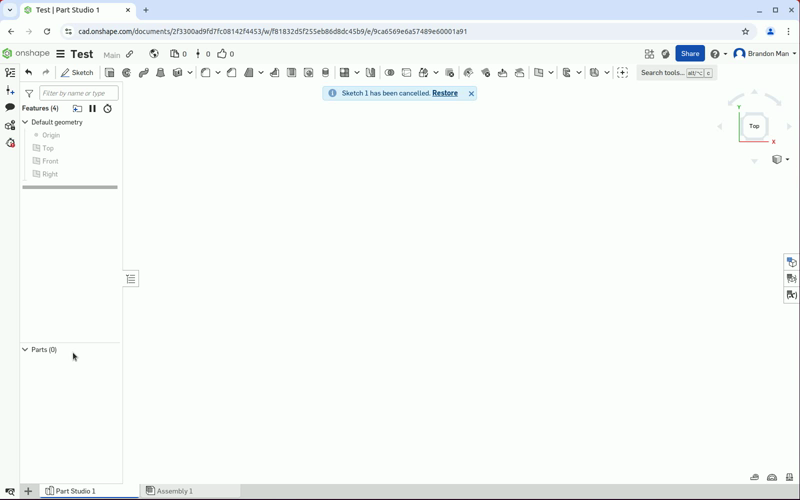
key(up)
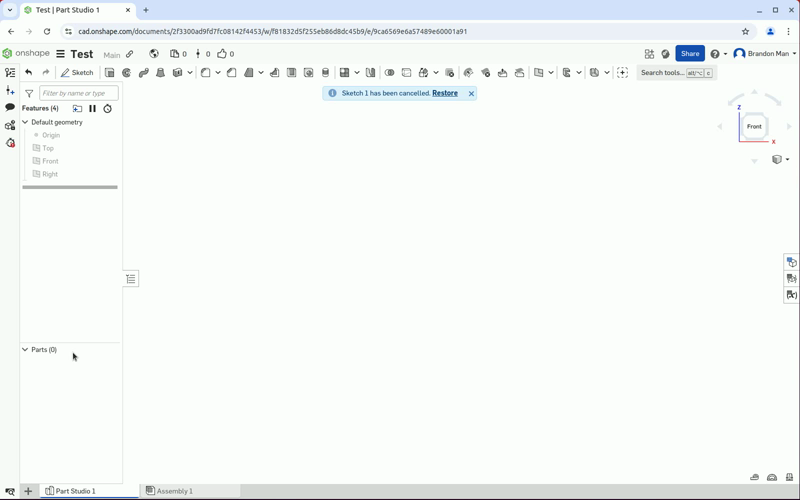
key_up(shift)
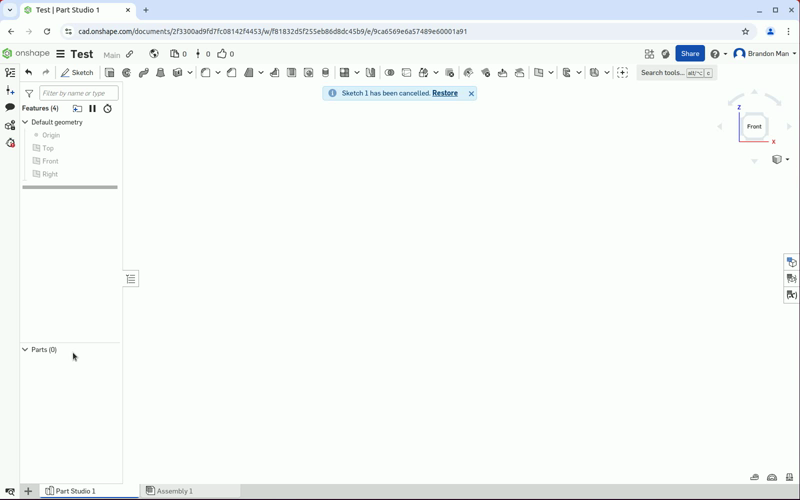
mouse_move(73, 352)
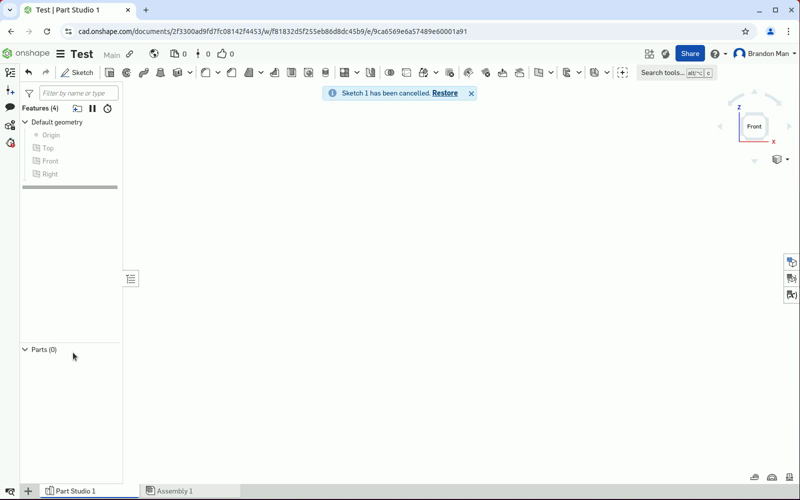
key(shift+y)
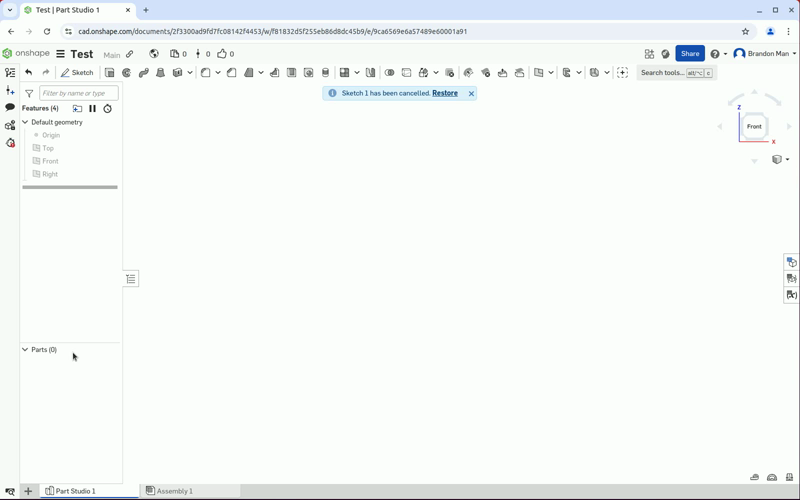
key(shift+s)
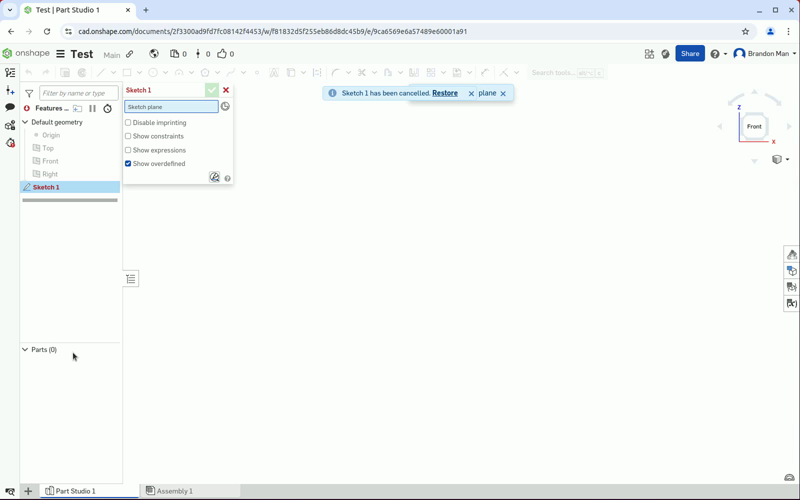
mouse_move(73, 163)
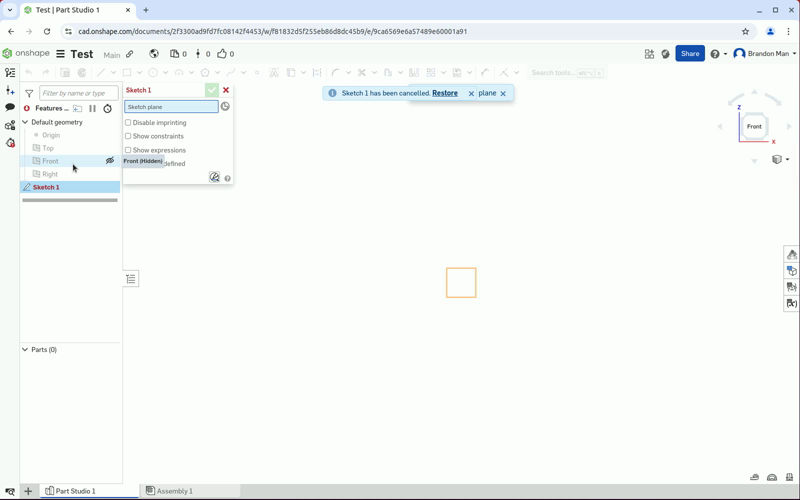
click(73, 163)
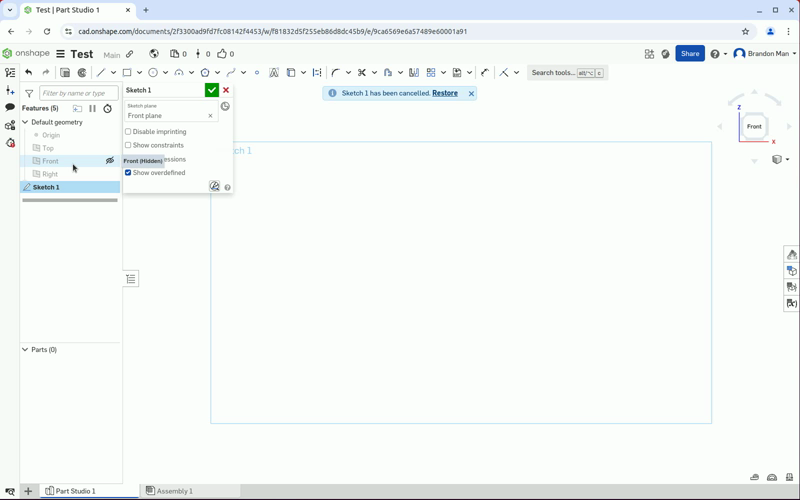
mouse_move(73, 352)
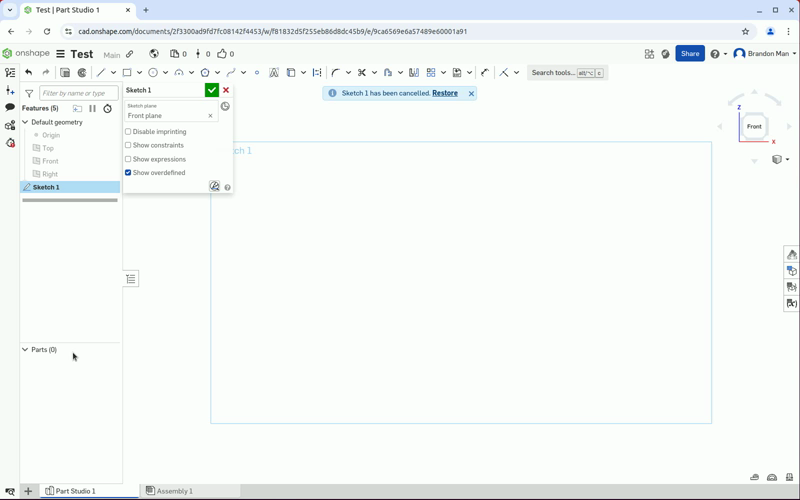
key(y)
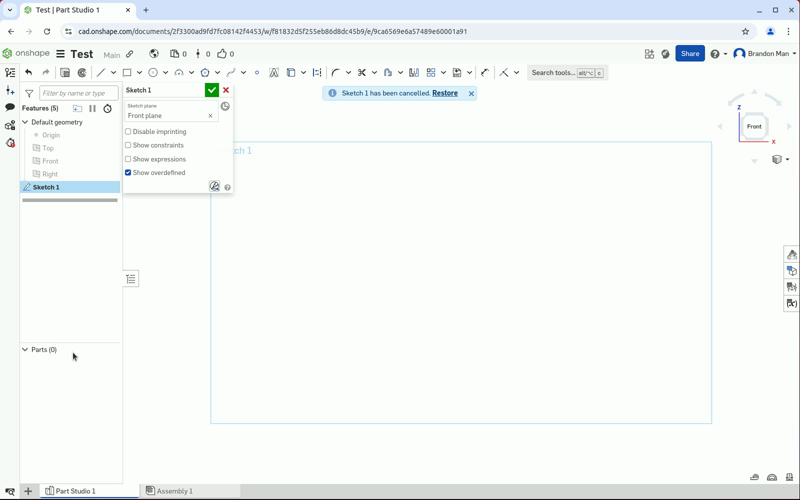
key(c)
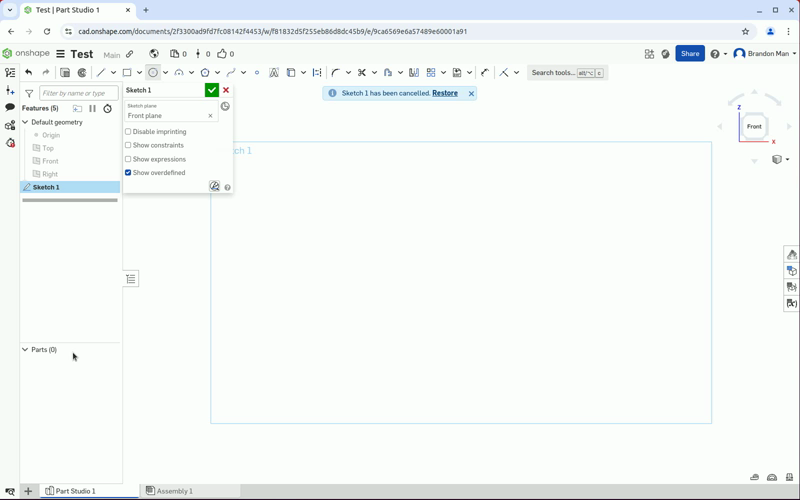
key_down(shift)
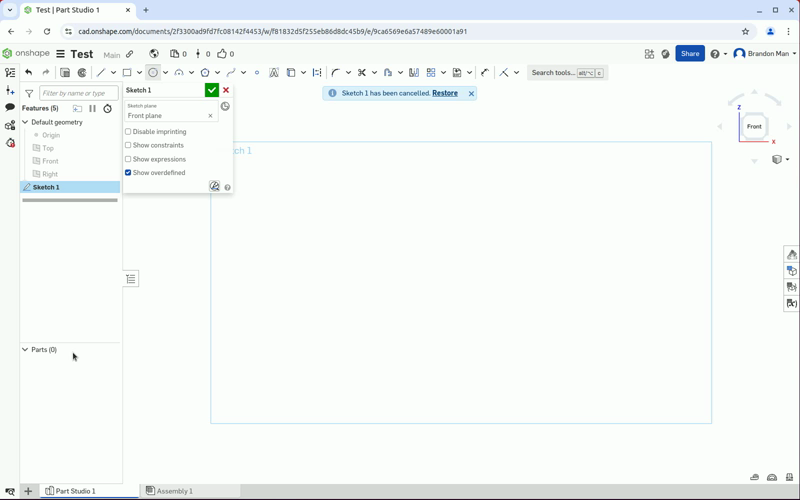
mouse_move(461, 282)
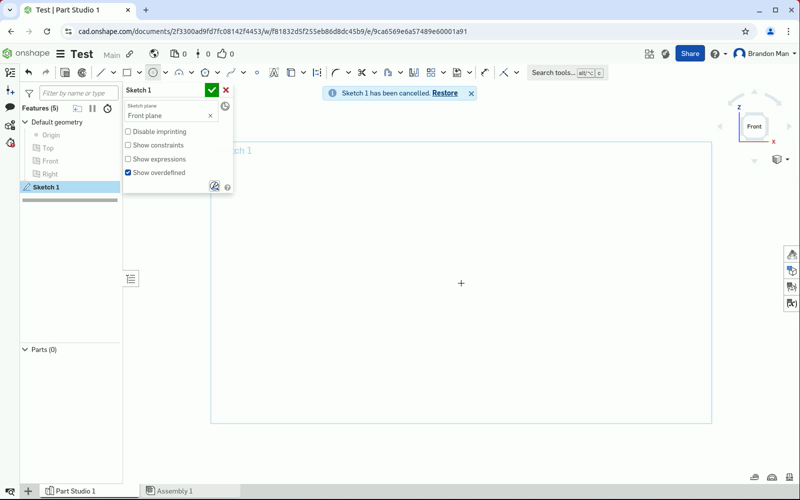
click(461, 282)
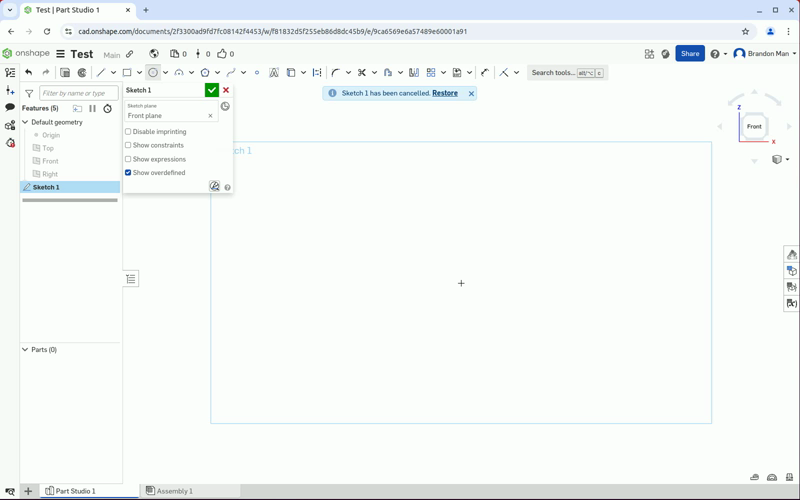
key_up(shift)
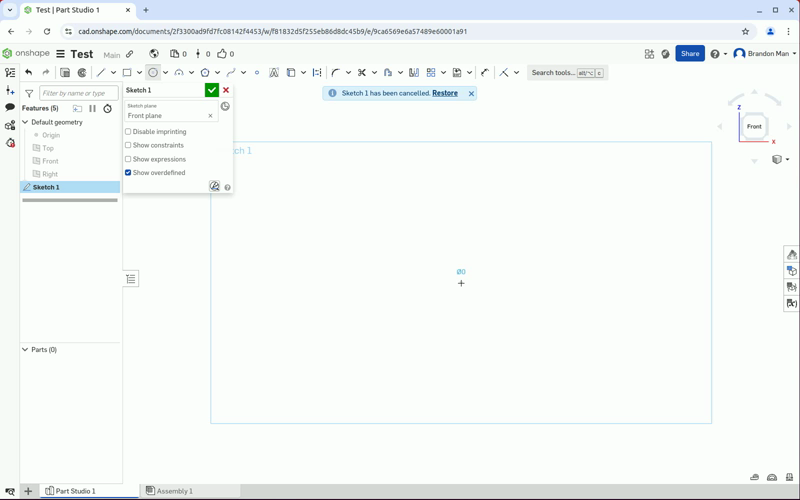
mouse_move(574, 282)
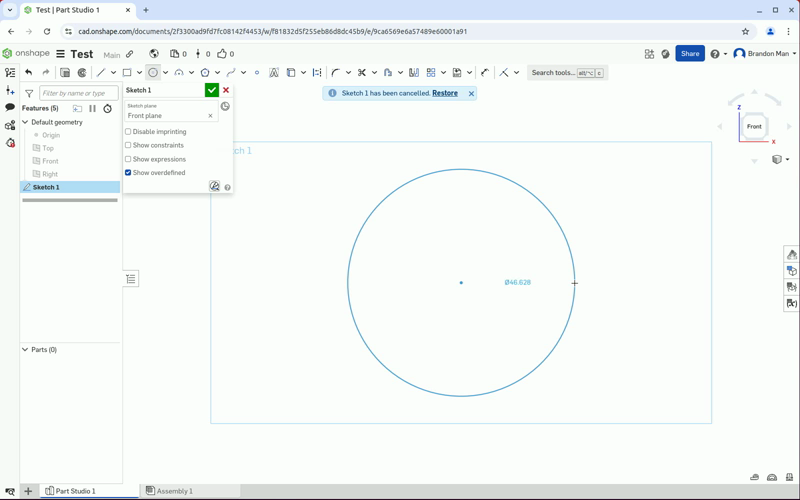
click(574, 282)
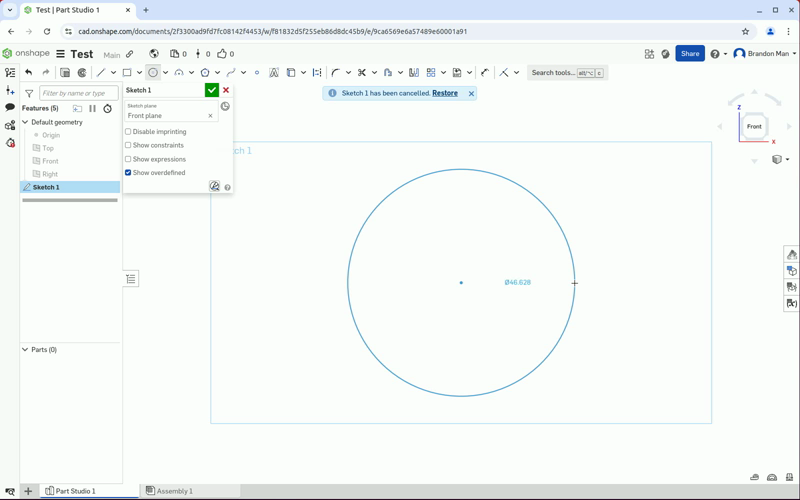
key(esc)
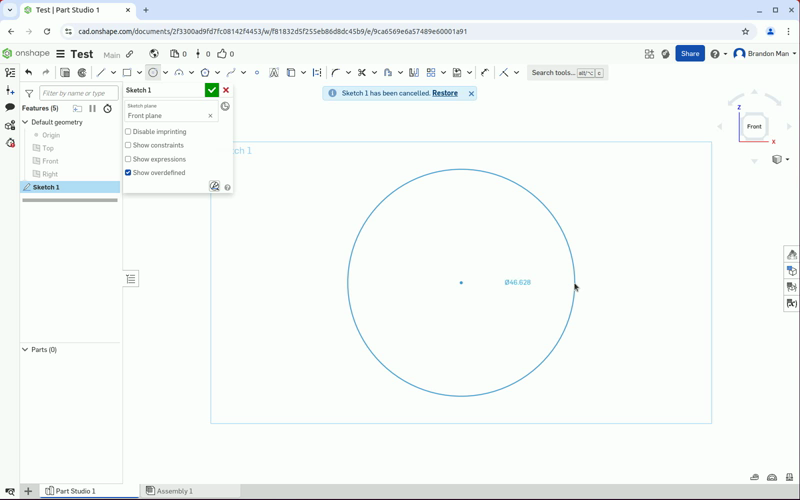
key(c)
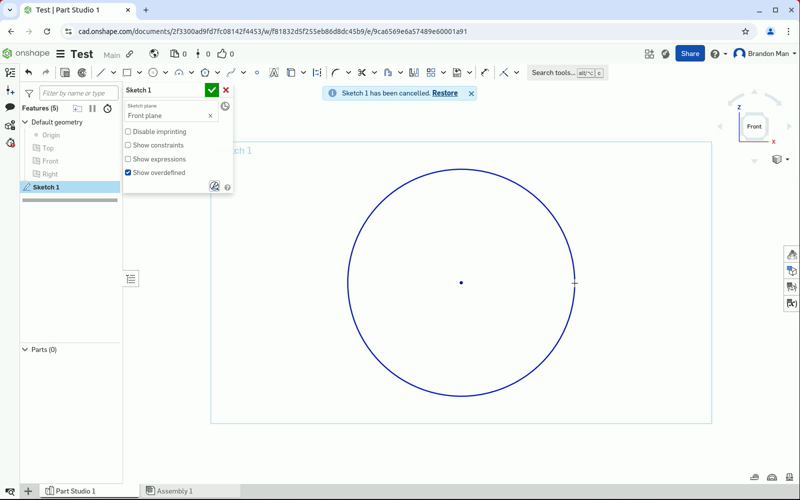
key_down(shift)
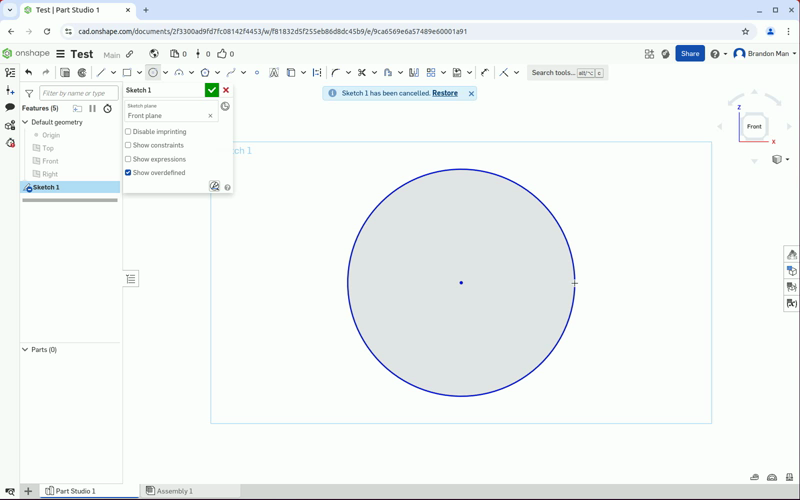
mouse_move(461, 282)
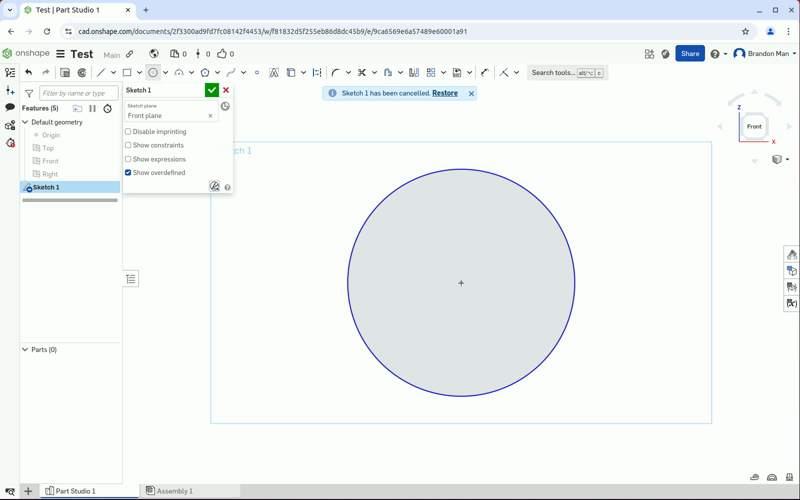
click(461, 282)
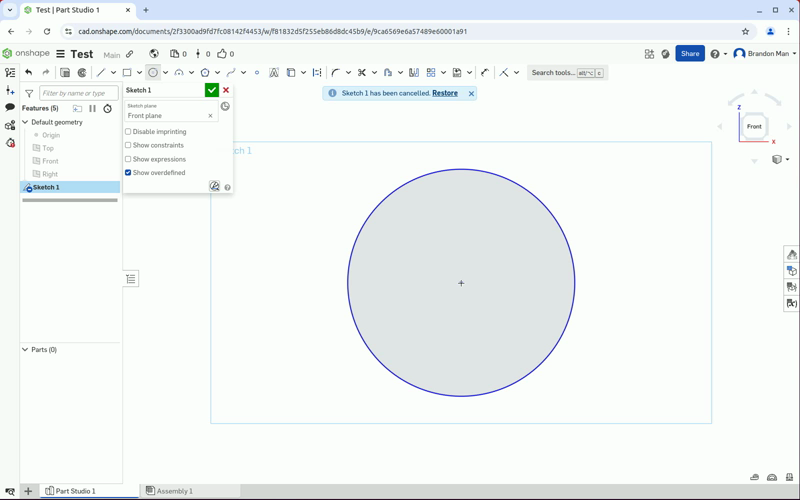
key_up(shift)
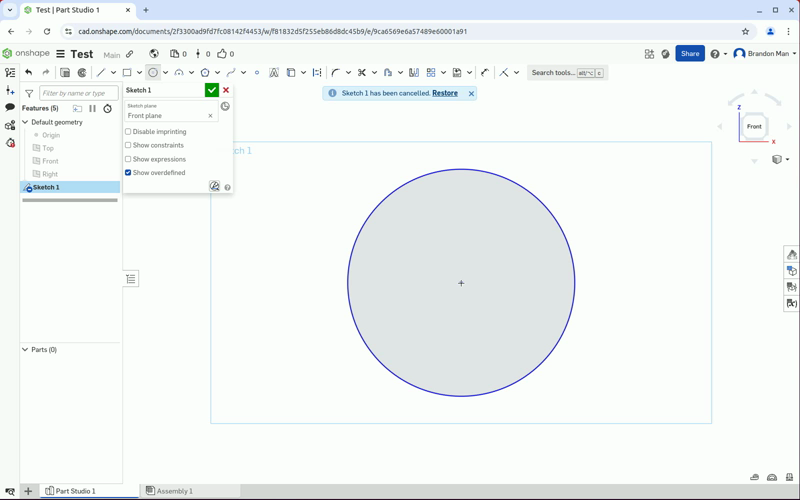
mouse_move(562, 282)
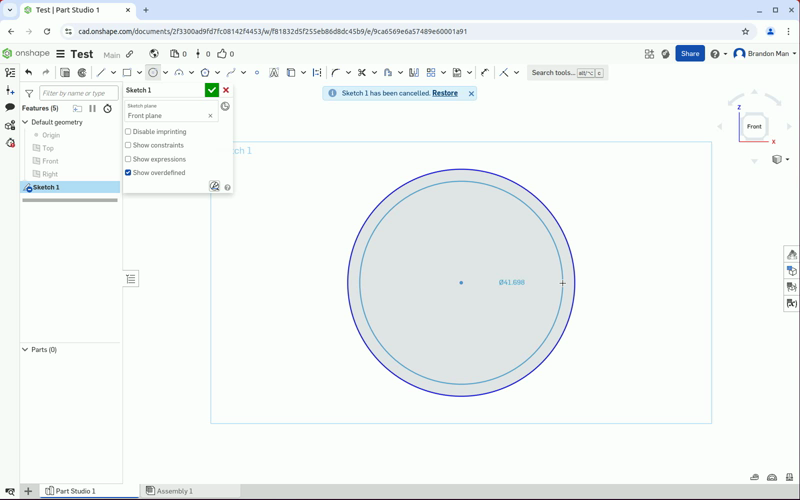
click(562, 282)
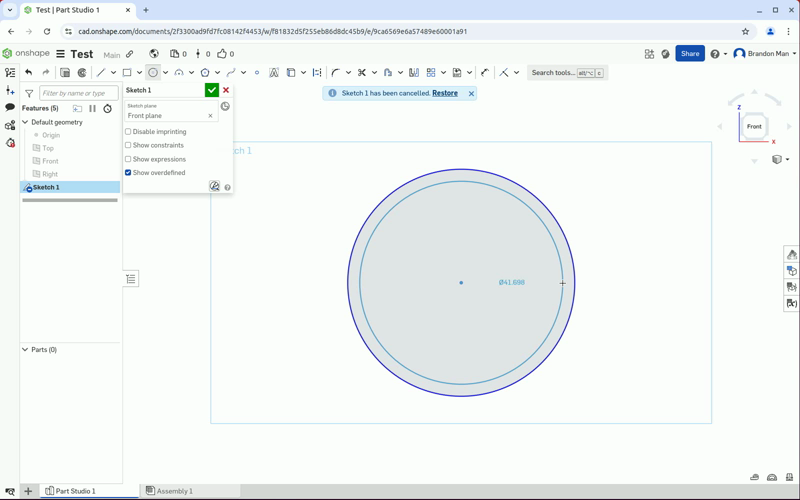
key(esc)
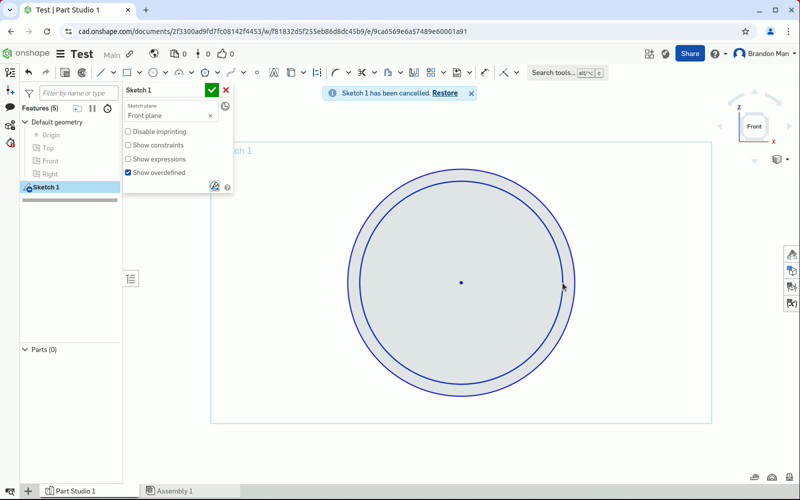
mouse_move(476, 176)
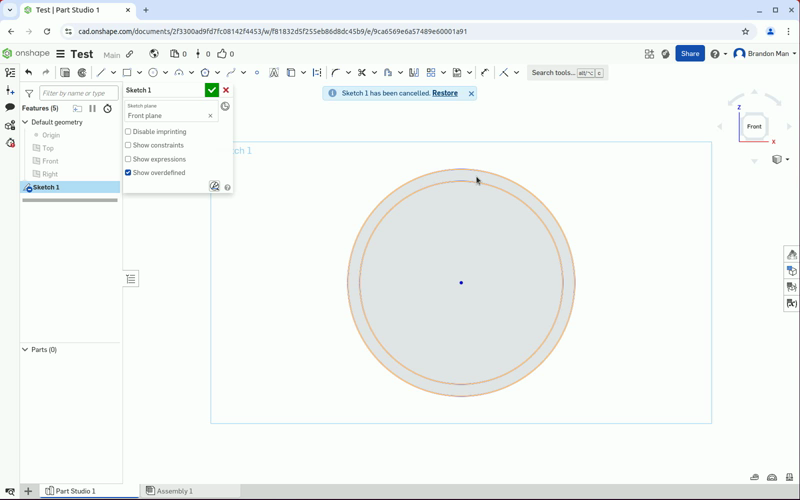
click(476, 176)
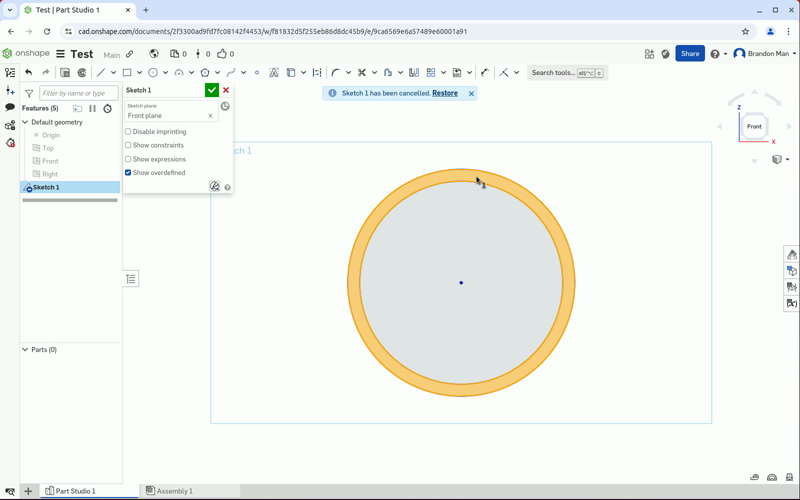
mouse_move(73, 352)
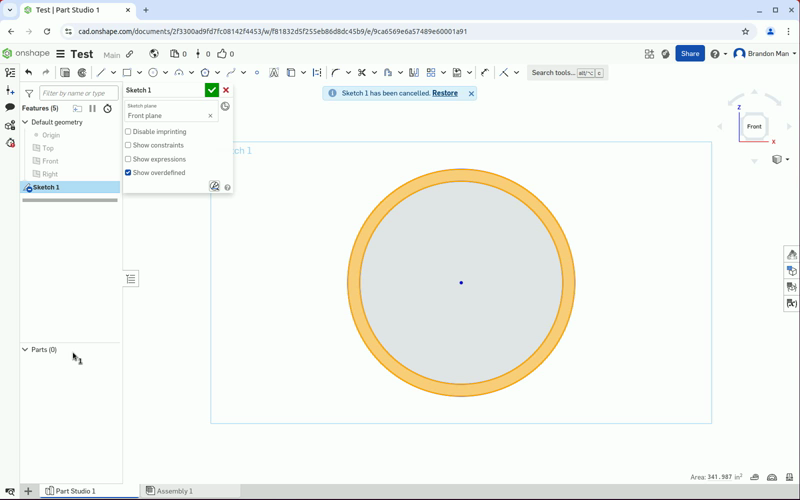
key(shift+y)
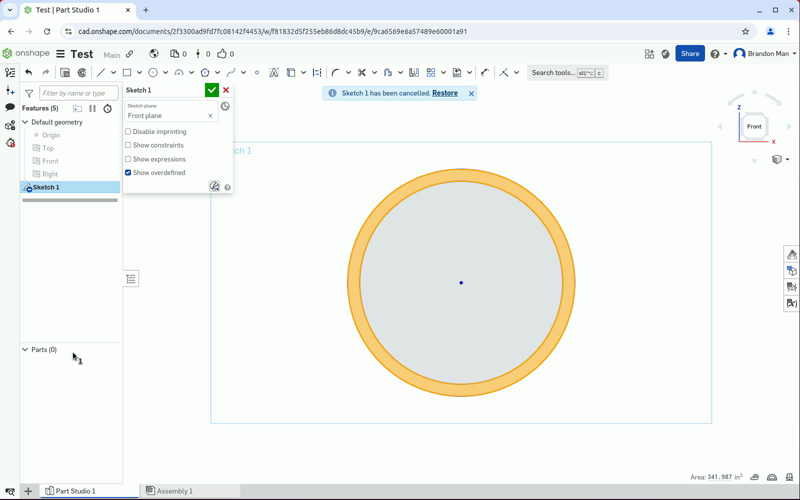
key(shift+e)
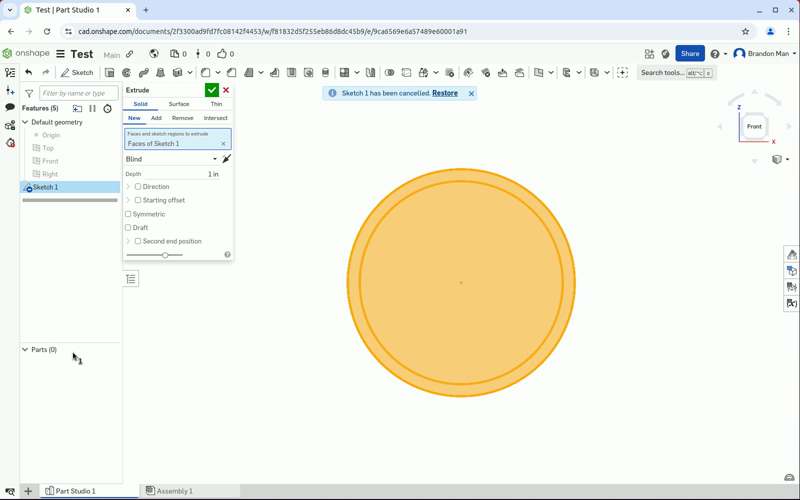
mouse_move(143, 106)
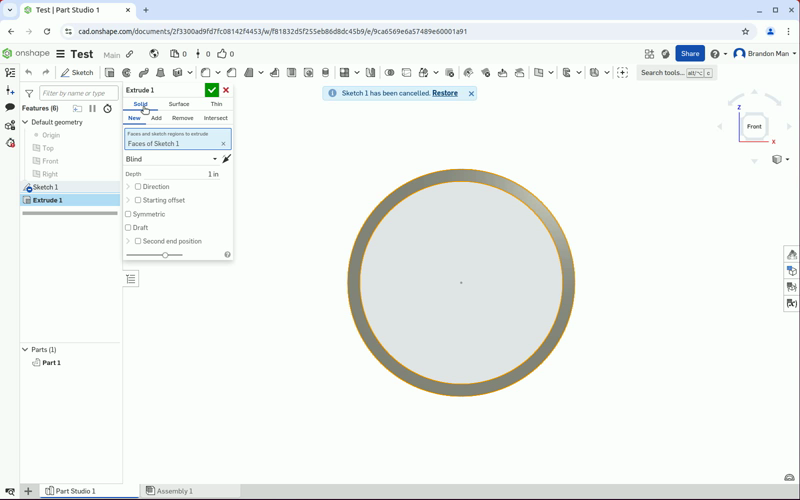
click(143, 106)
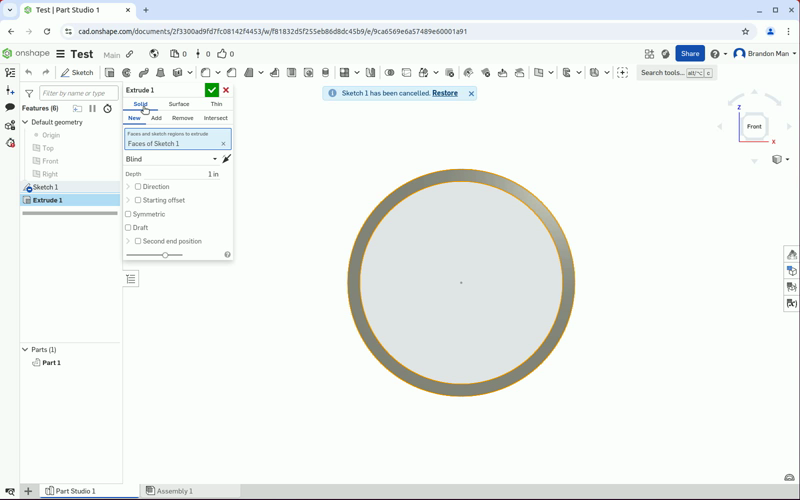
mouse_move(137, 120)
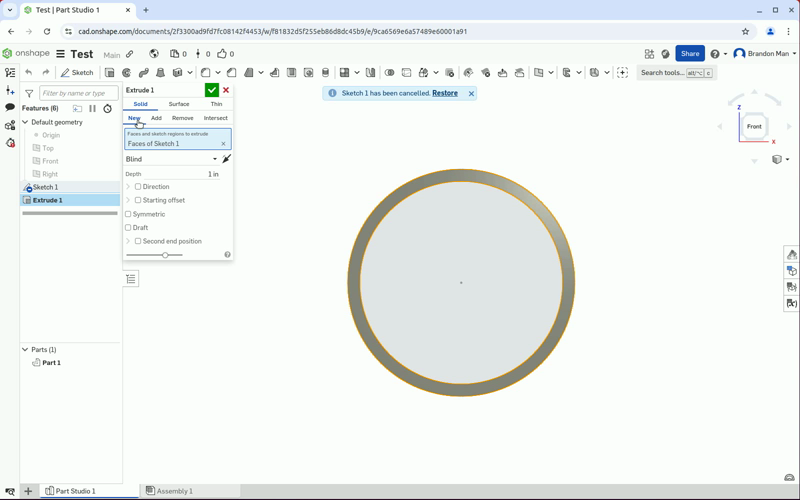
click(137, 120)
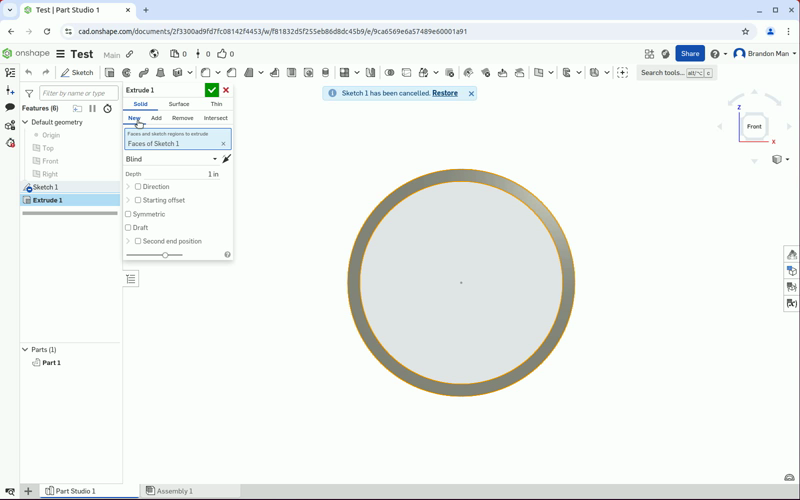
key(tab, 4)
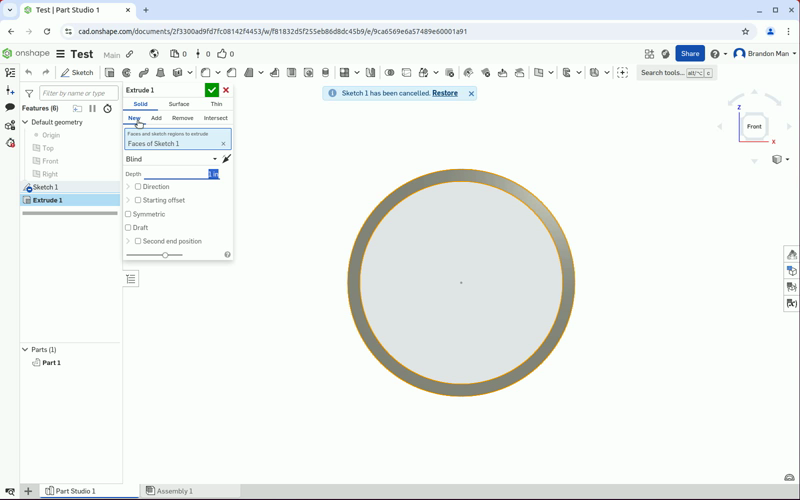
text(4.574)
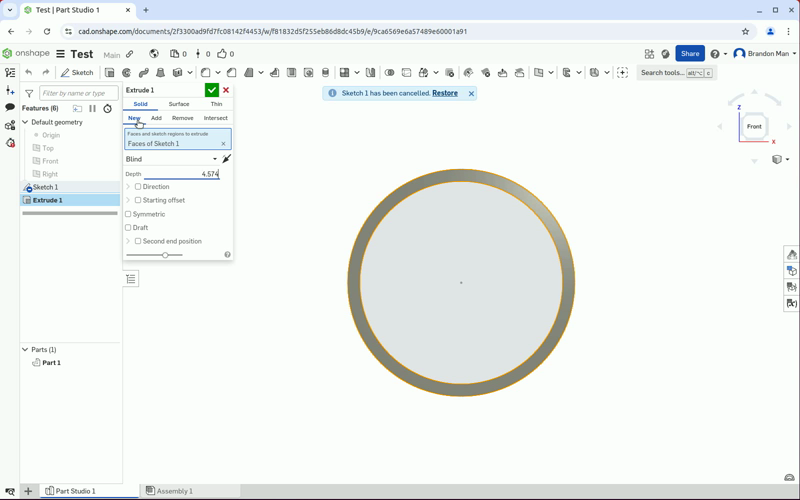
key(enter)
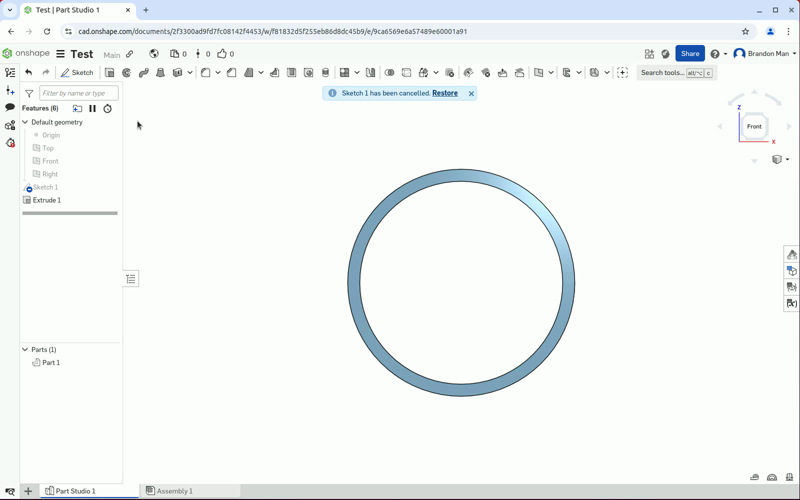
key(shift+h)
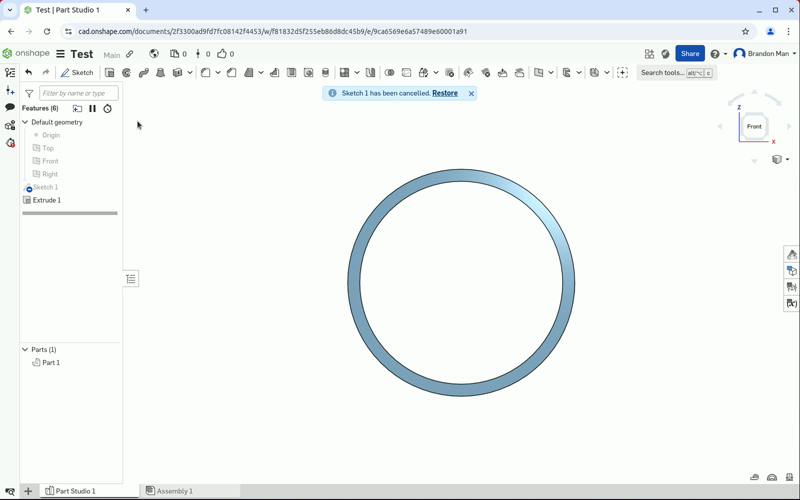
key(shift+h)
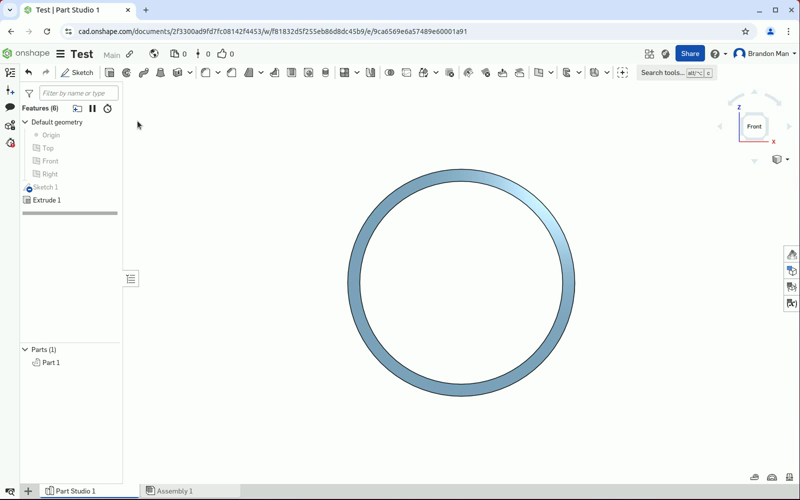
mouse_move(73, 189)
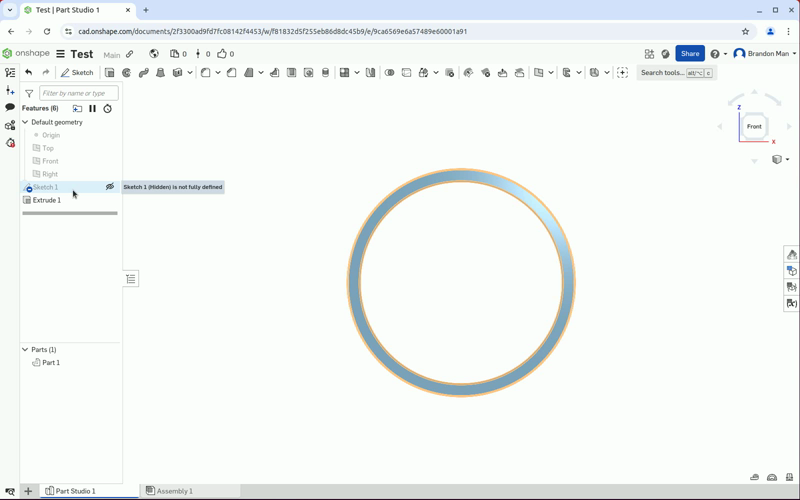
click(73, 189)
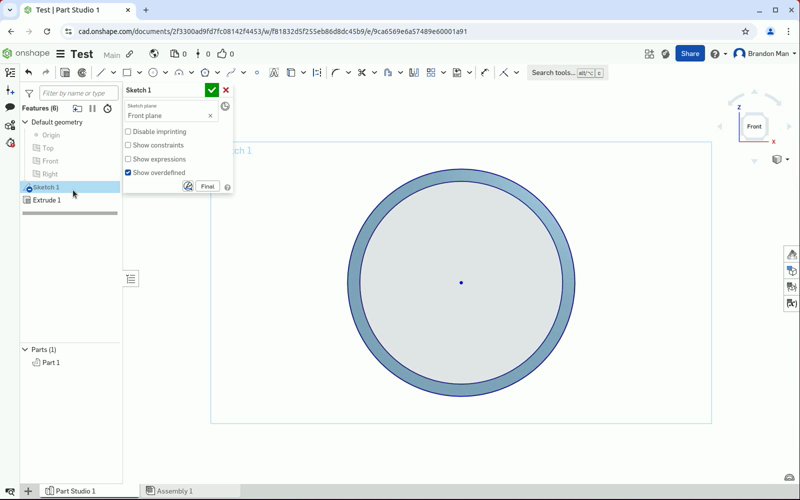
mouse_move(229, 92)
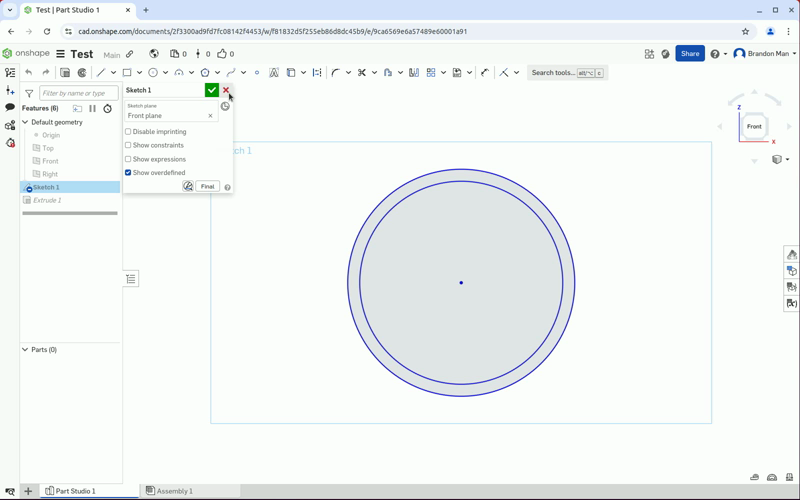
click(229, 92)
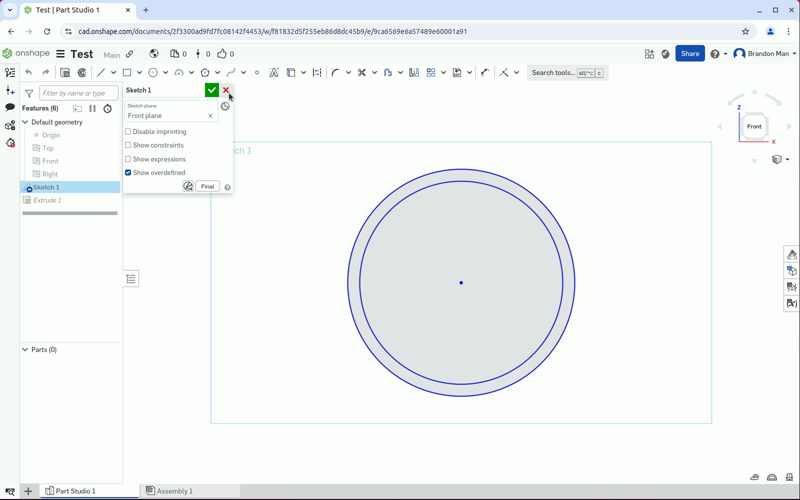
key(shift+s)
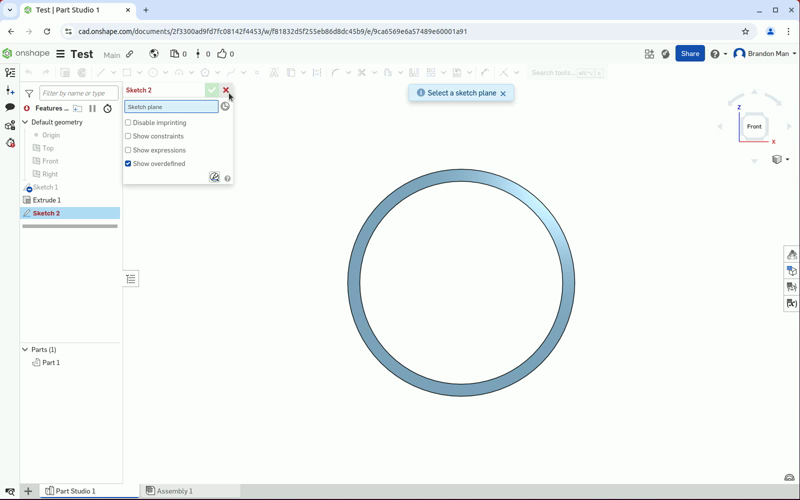
mouse_move(73, 163)
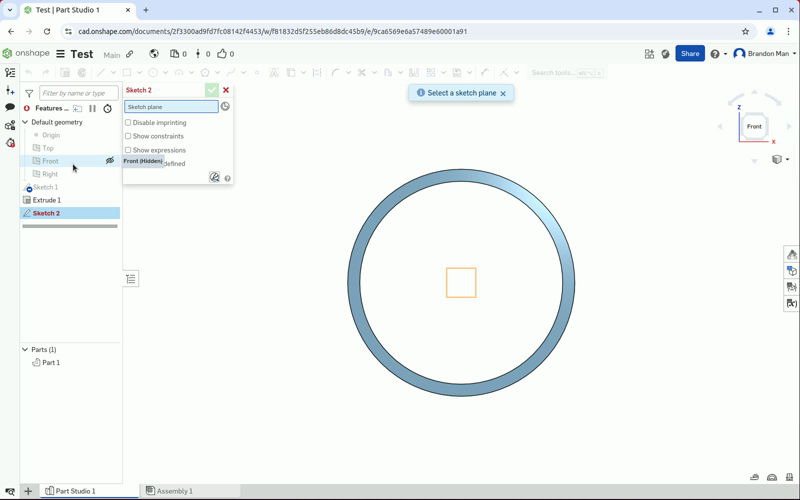
click(73, 163)
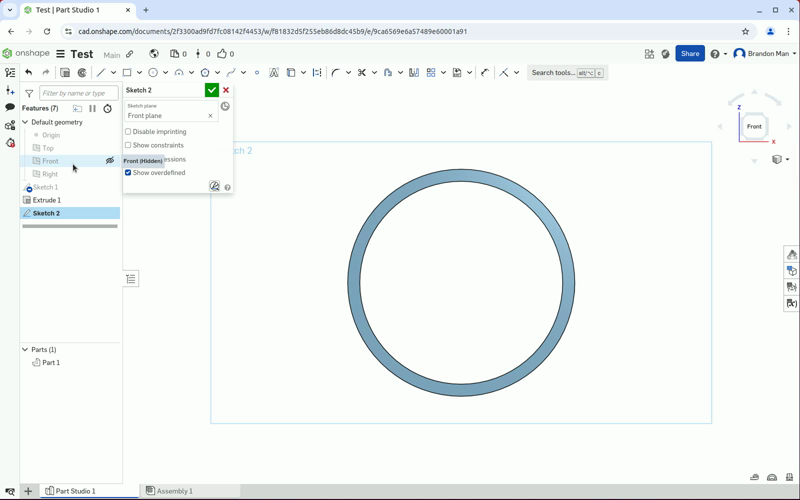
mouse_move(73, 352)
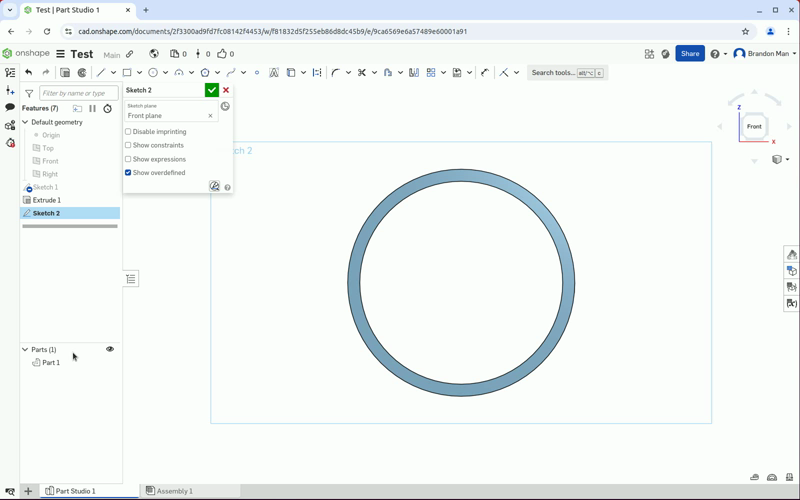
key(y)
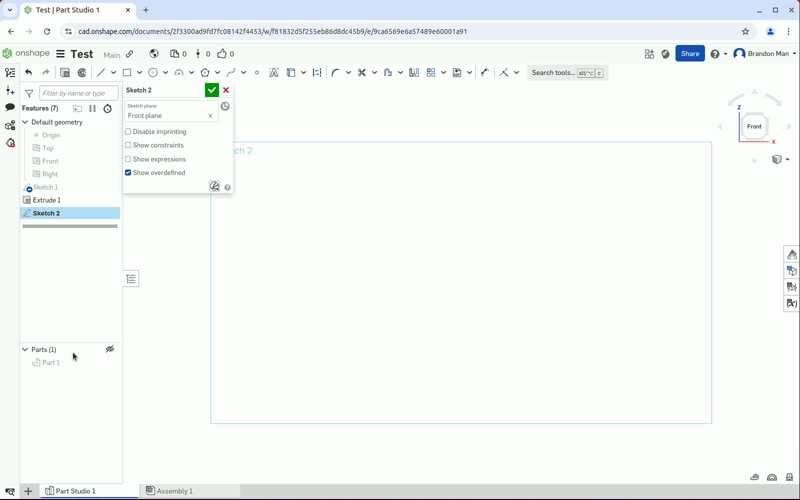
key(l)
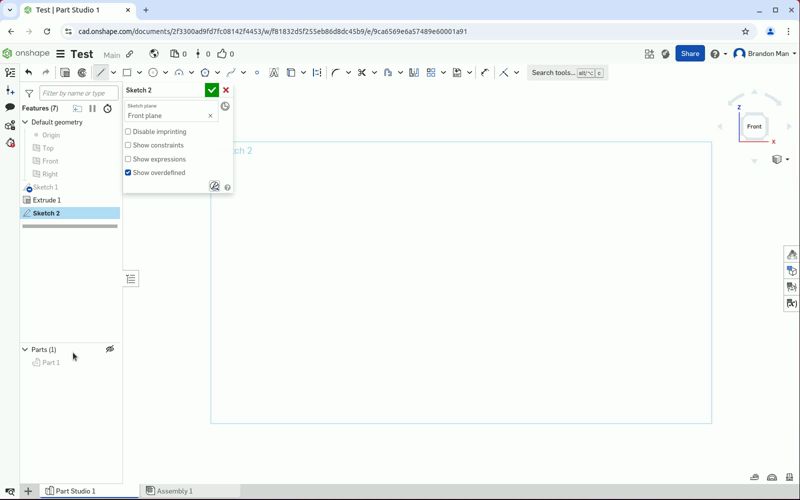
key_down(shift)
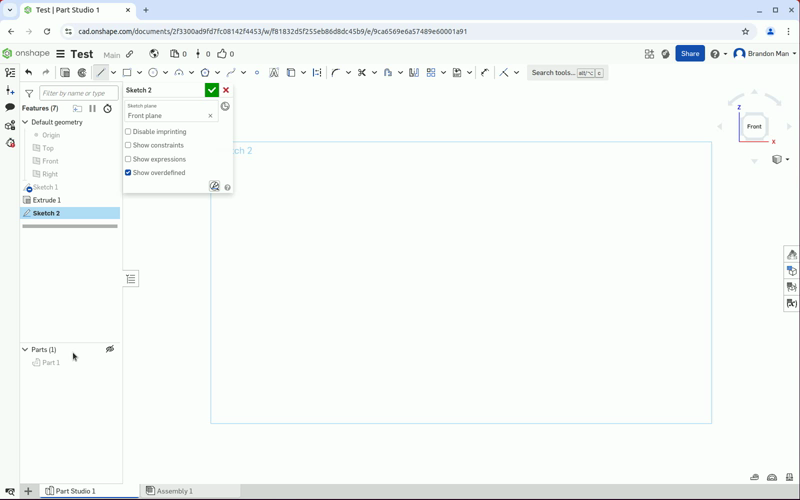
mouse_move(434, 185)
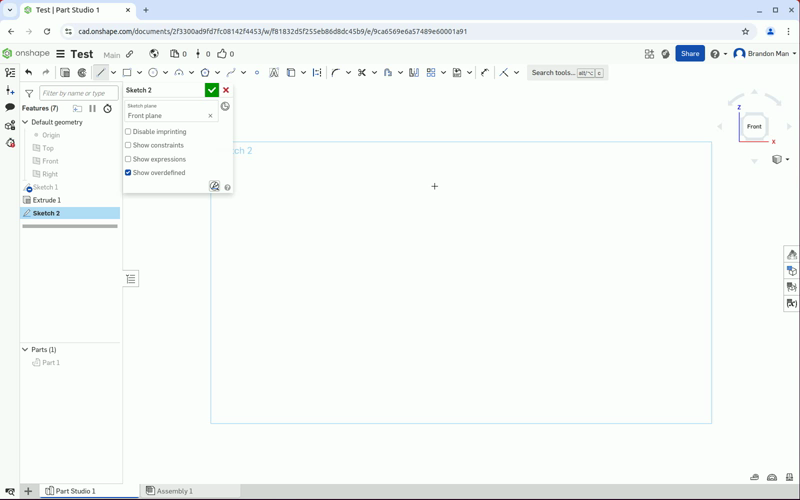
click(434, 185)
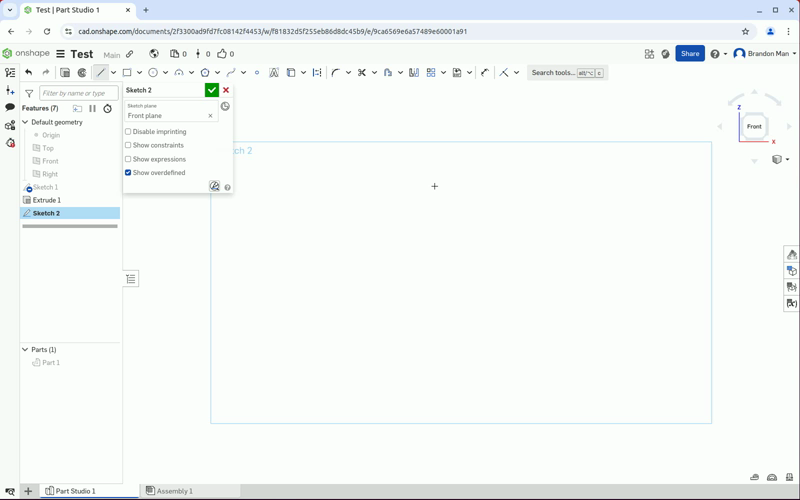
key_up(shift)
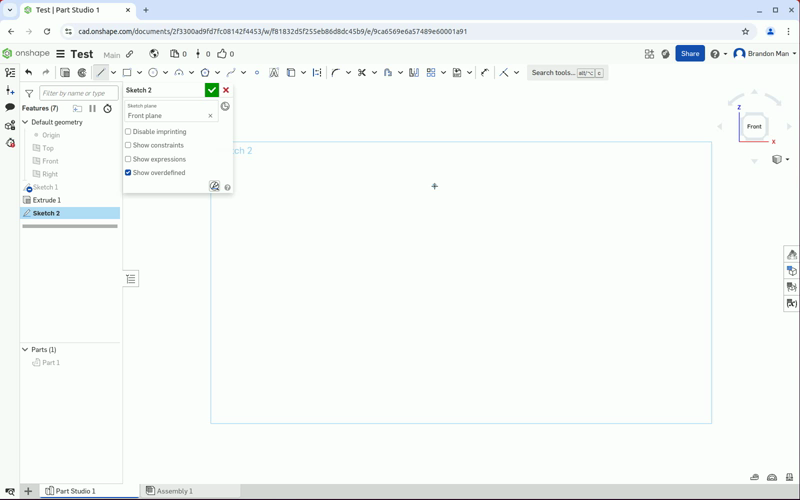
key_down(shift)
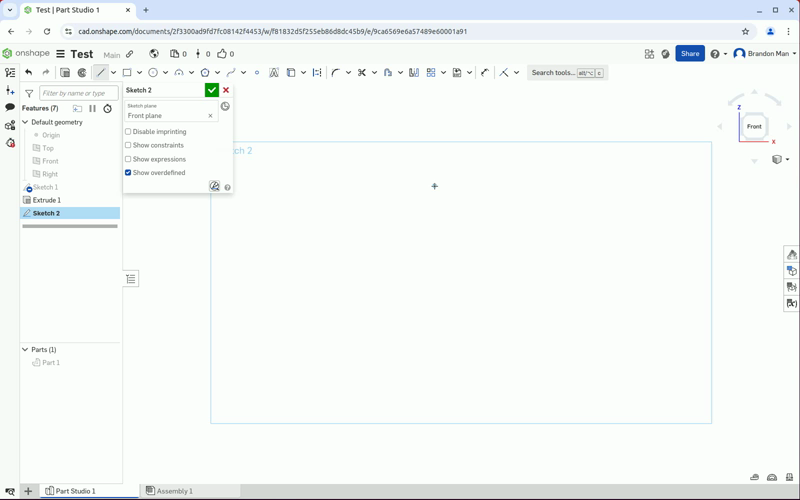
mouse_move(460, 283)
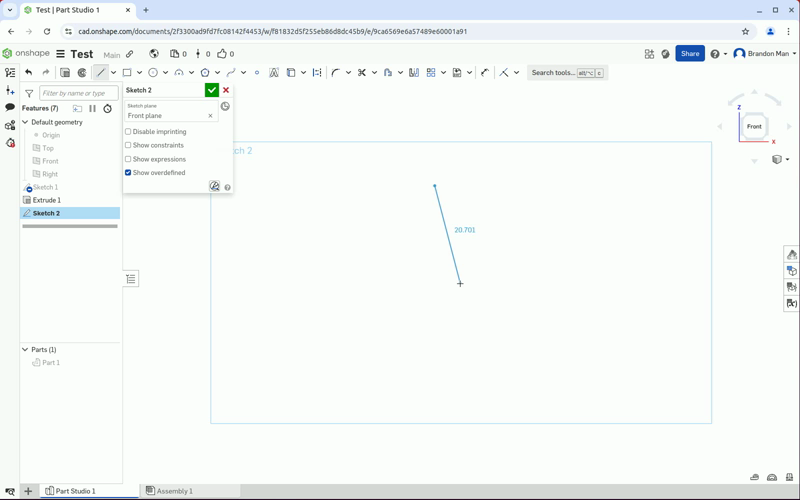
click(460, 283)
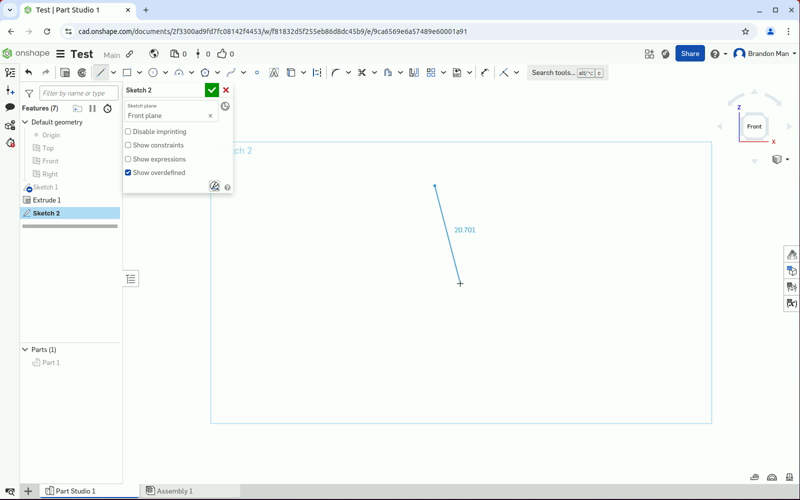
key_up(shift)
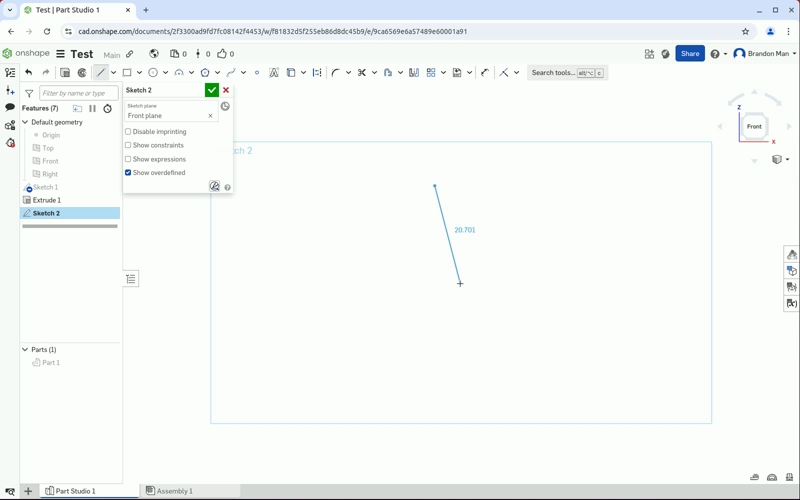
key_down(shift)
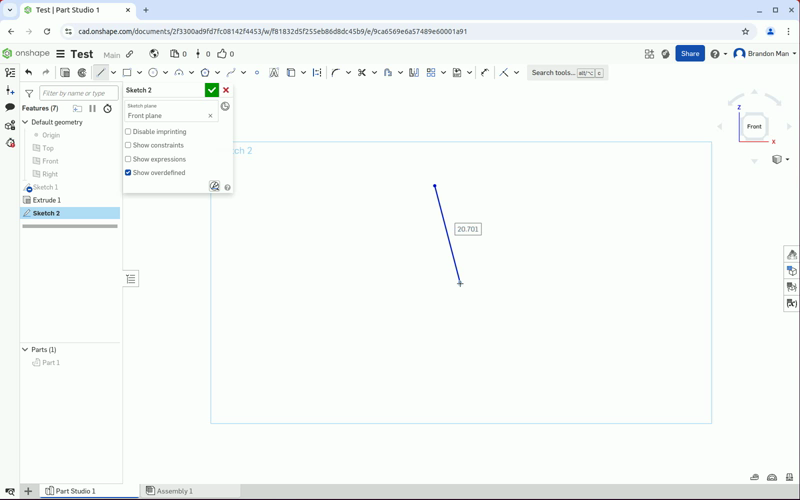
mouse_move(487, 185)
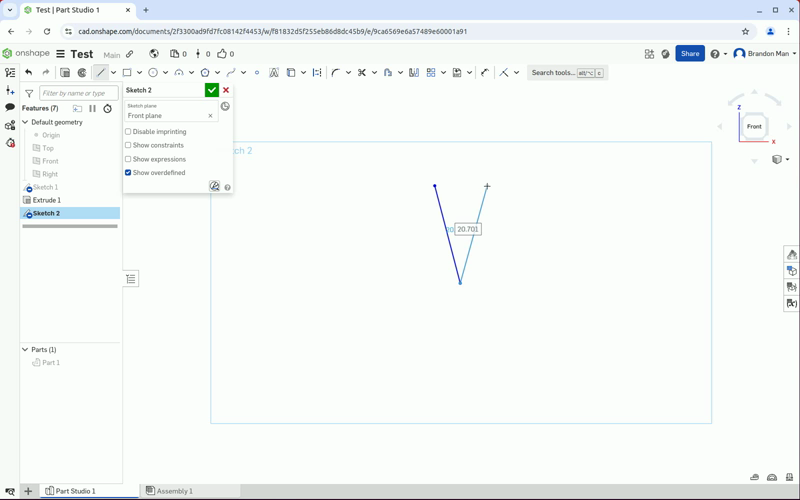
click(487, 185)
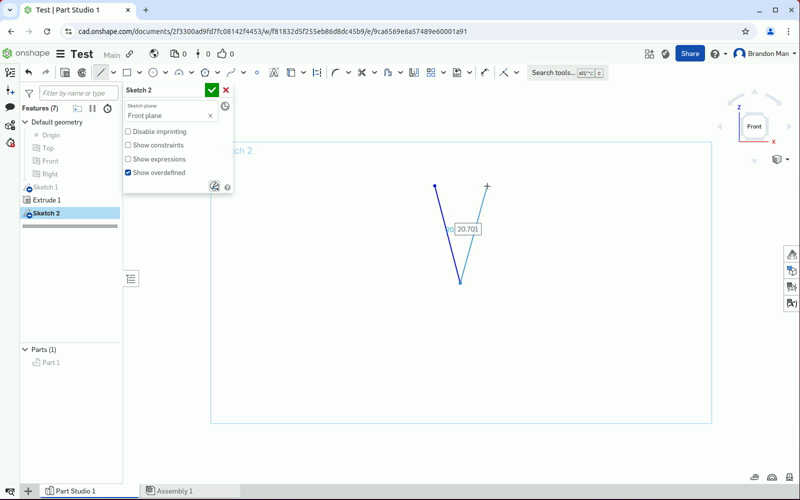
key_up(shift)
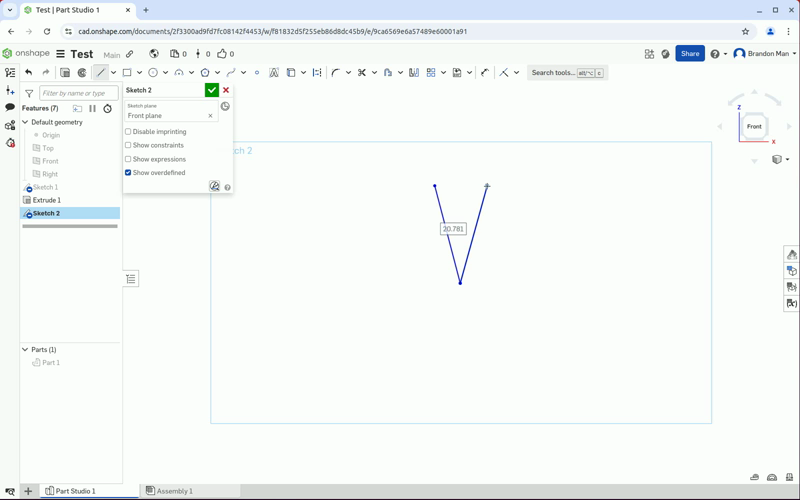
key(esc)
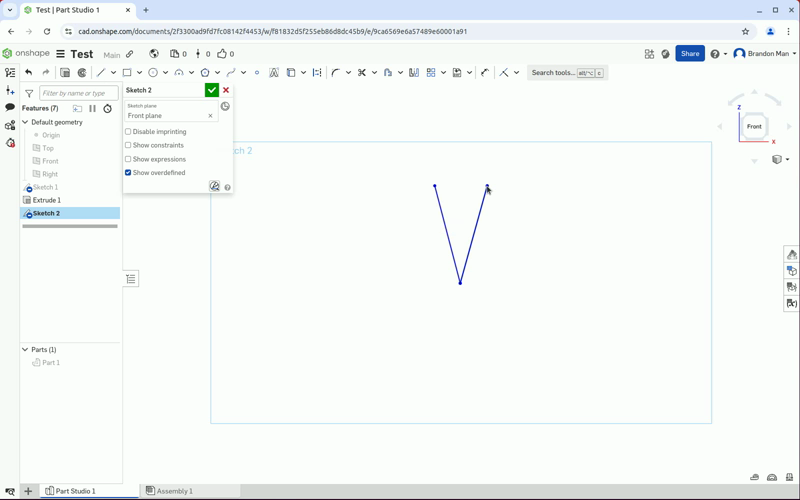
key(a)
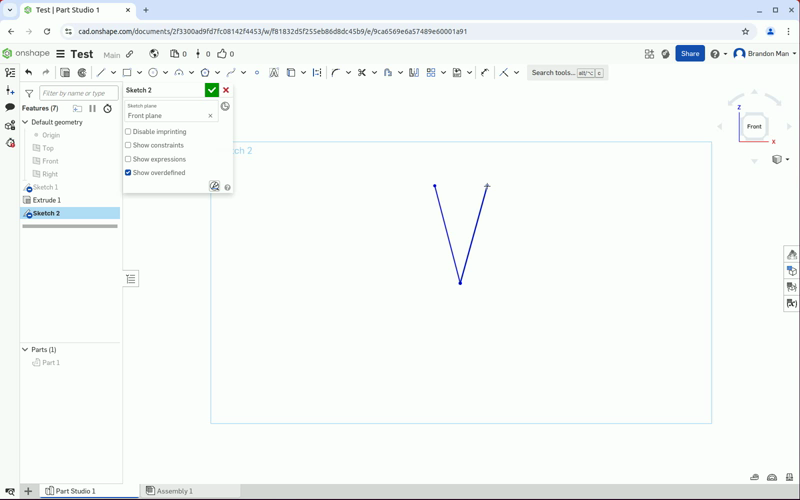
mouse_move(487, 185)
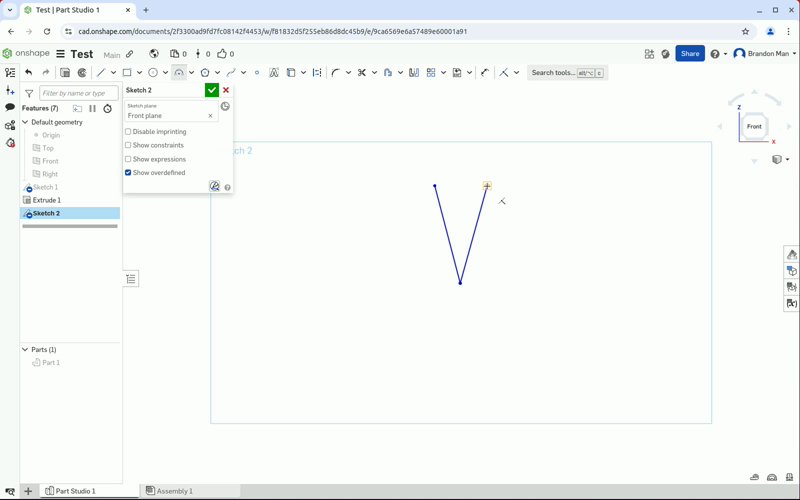
click(487, 185)
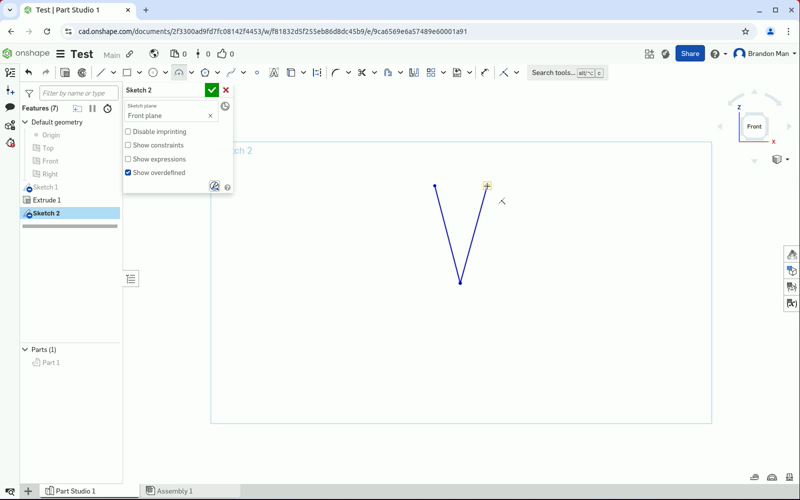
mouse_move(434, 185)
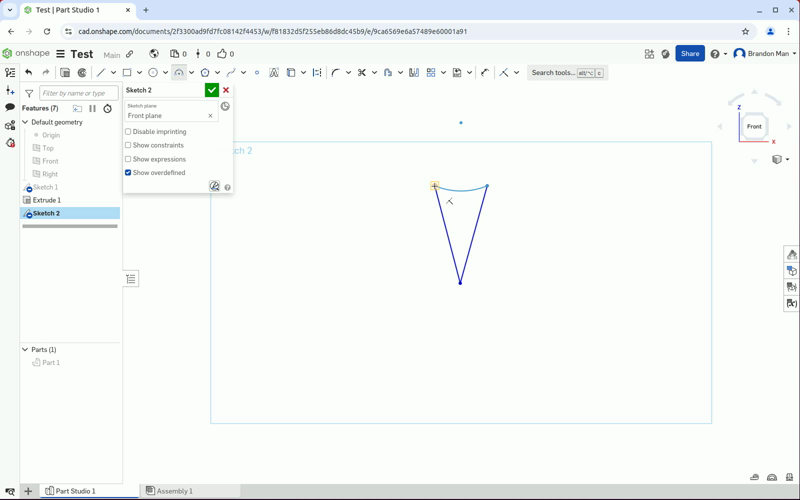
click(434, 185)
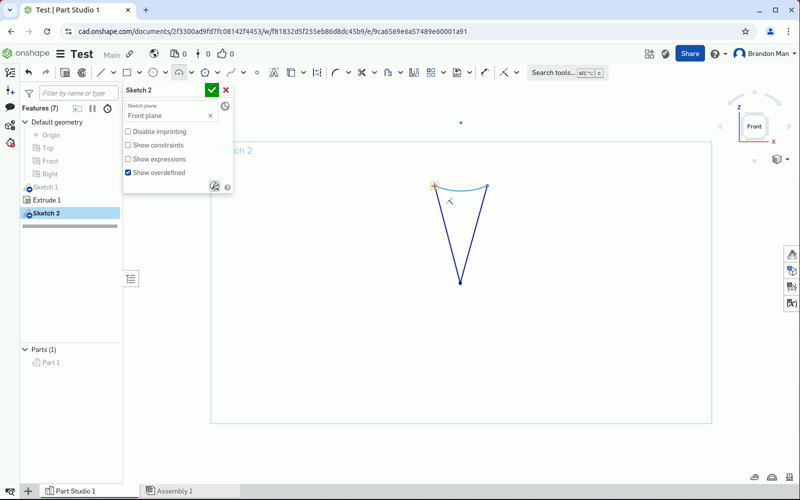
key_down(shift)
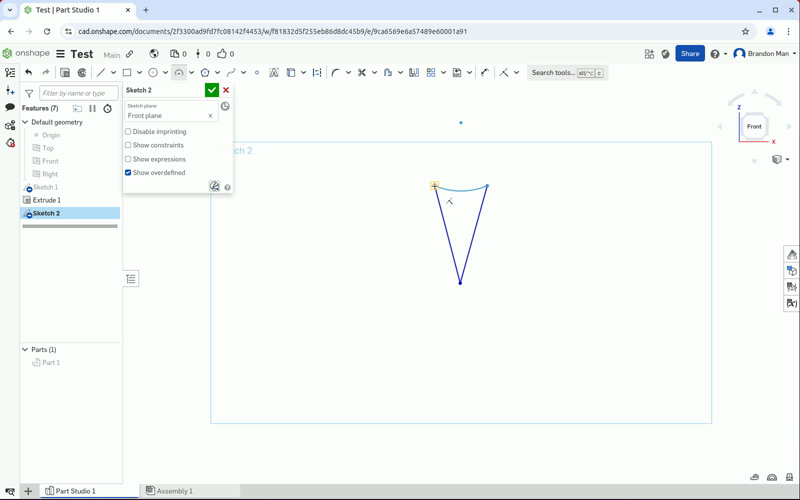
mouse_move(461, 182)
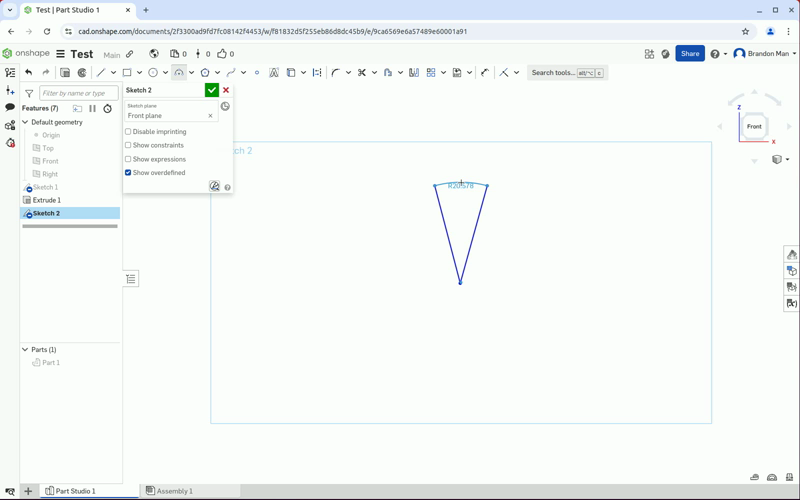
click(461, 182)
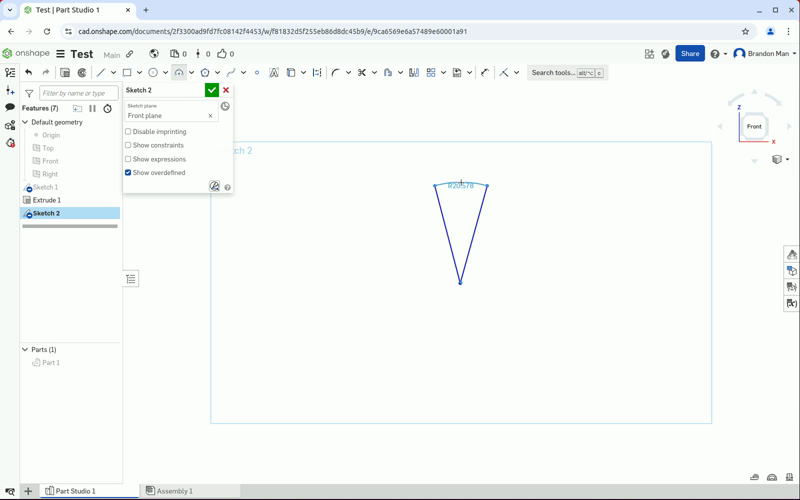
key_up(shift)
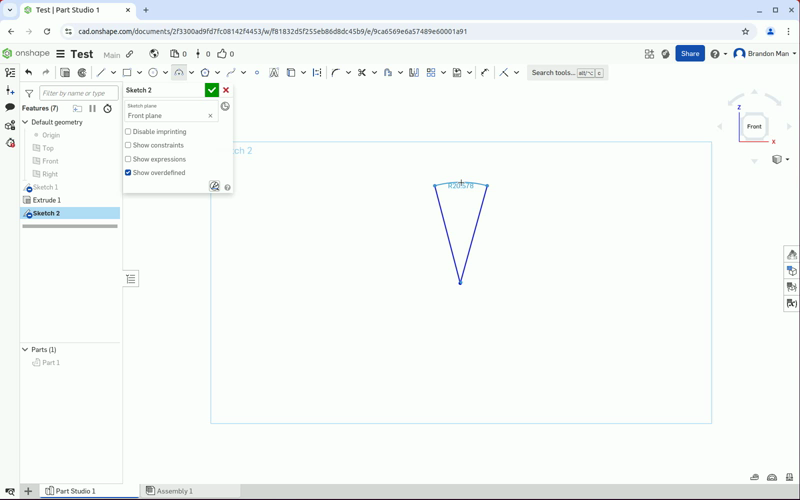
key(esc)
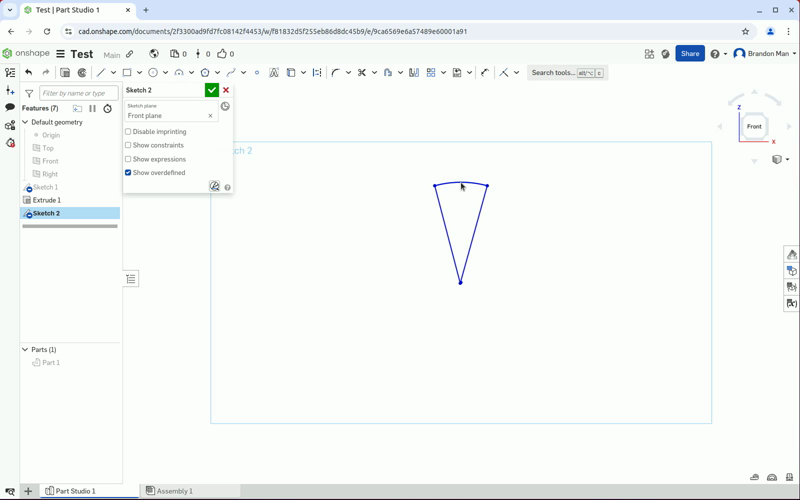
mouse_move(458, 216)
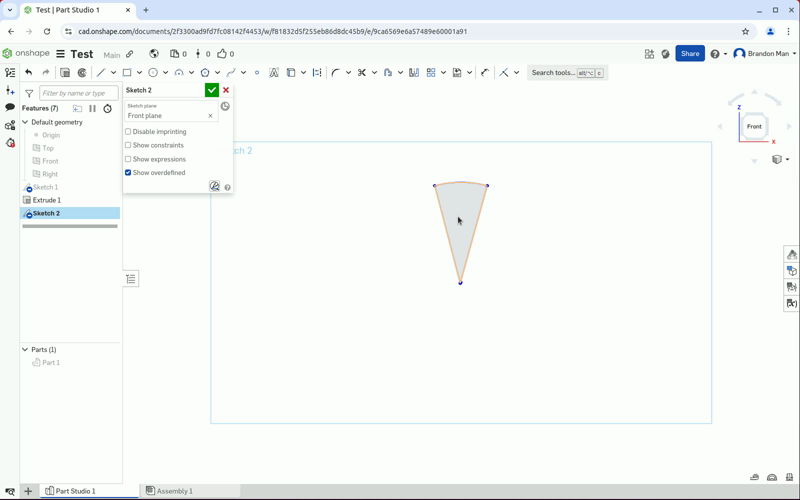
click(458, 216)
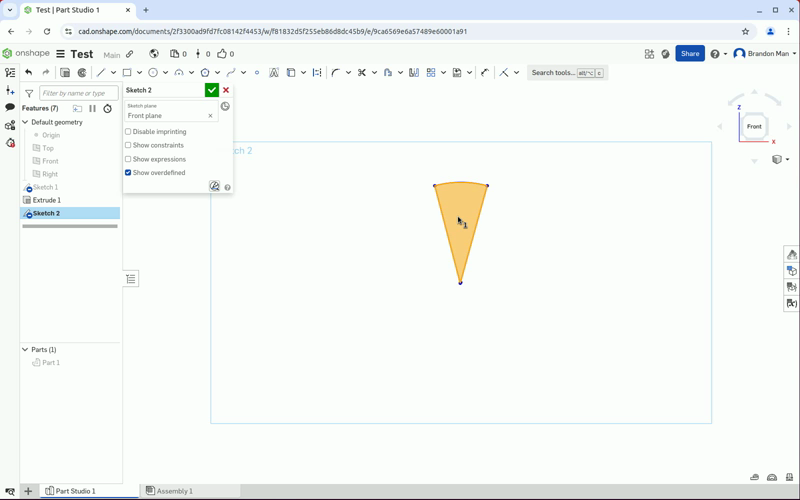
mouse_move(73, 352)
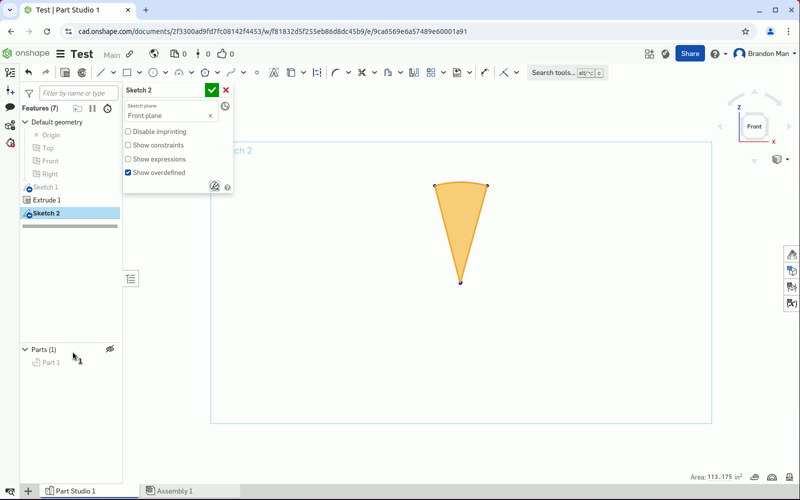
key(shift+y)
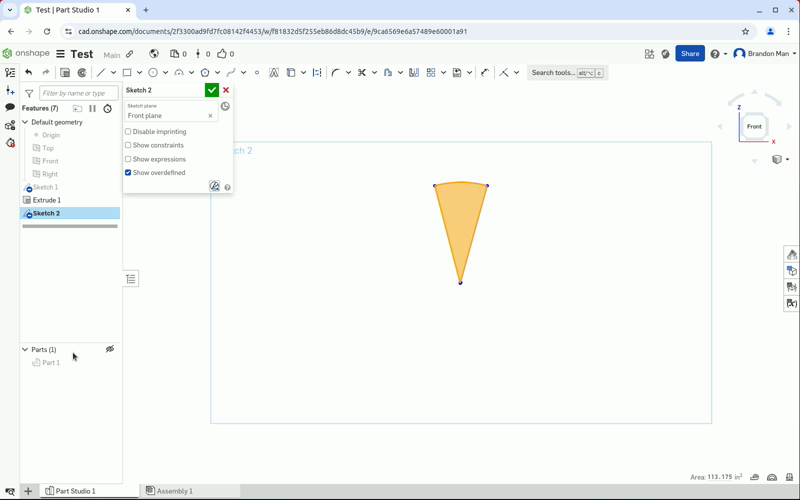
key(shift+e)
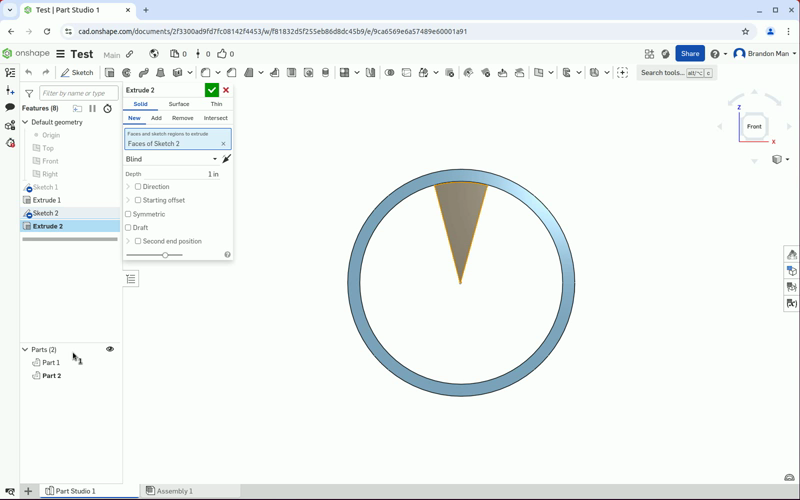
mouse_move(143, 106)
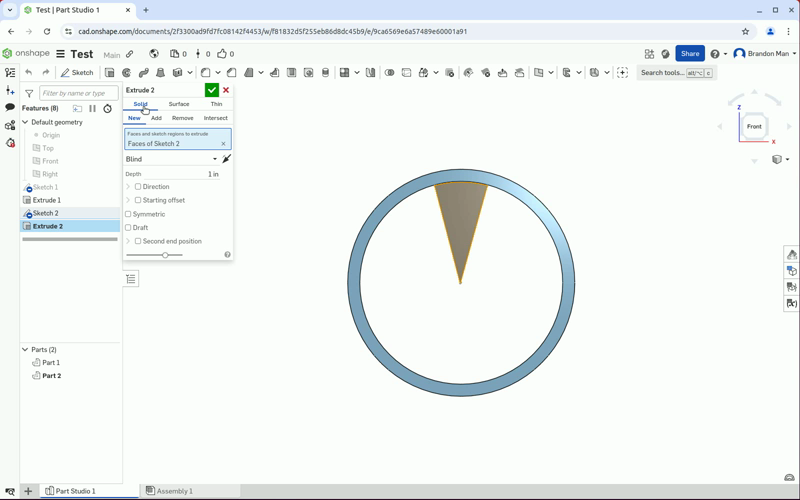
click(143, 106)
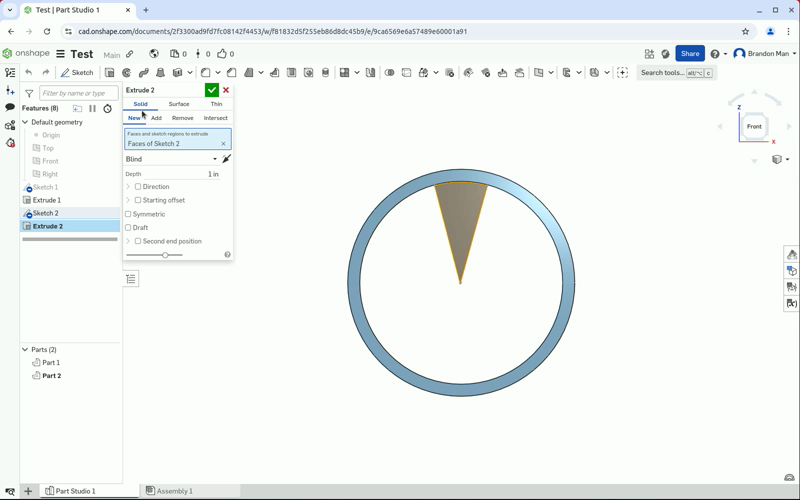
mouse_move(137, 120)
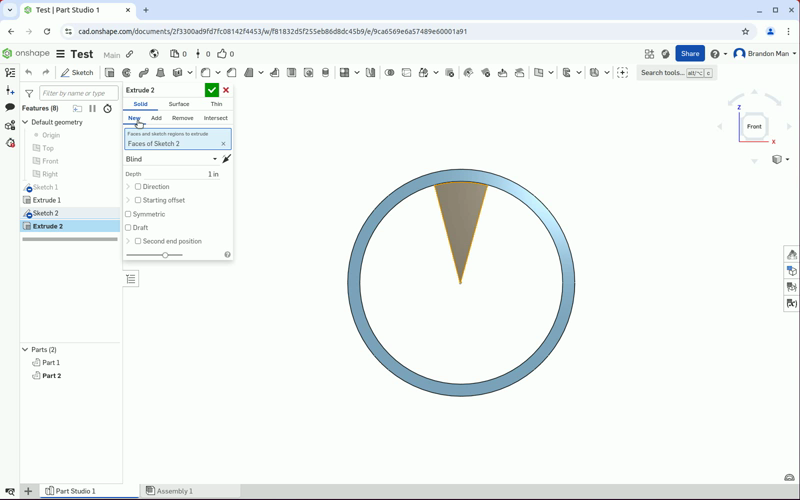
click(137, 120)
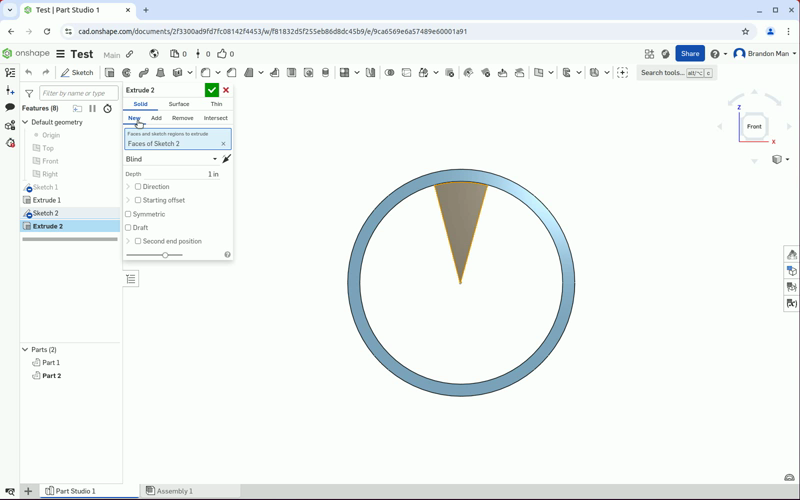
key(tab, 4)
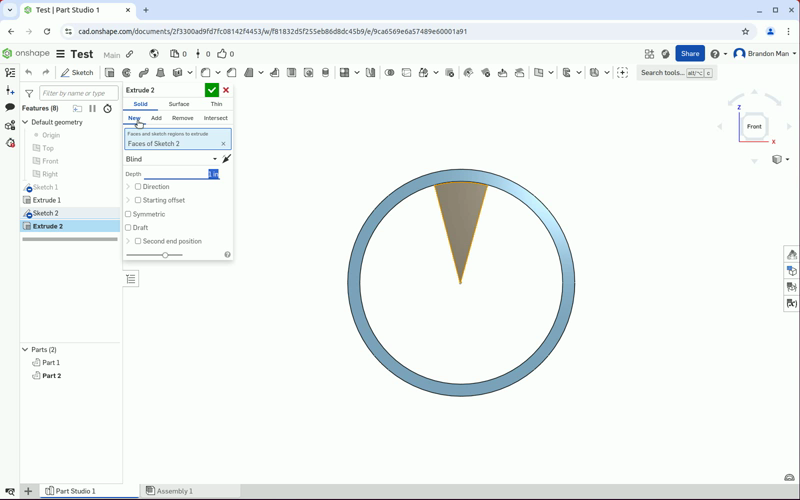
text(4.574)
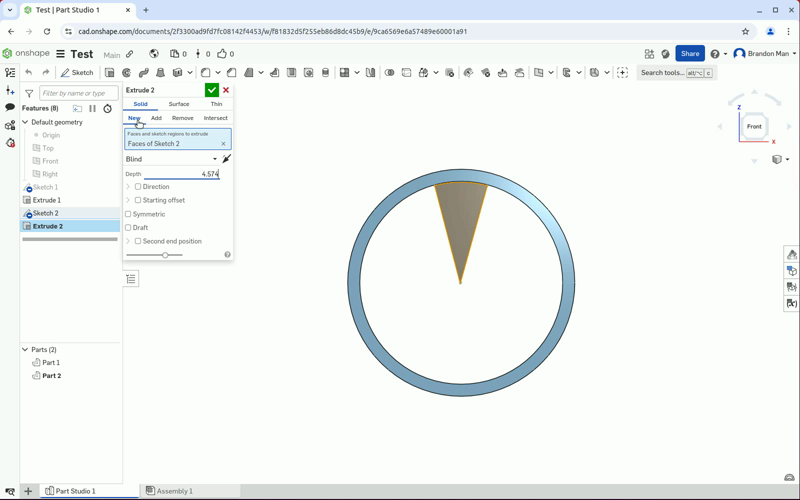
key(enter)
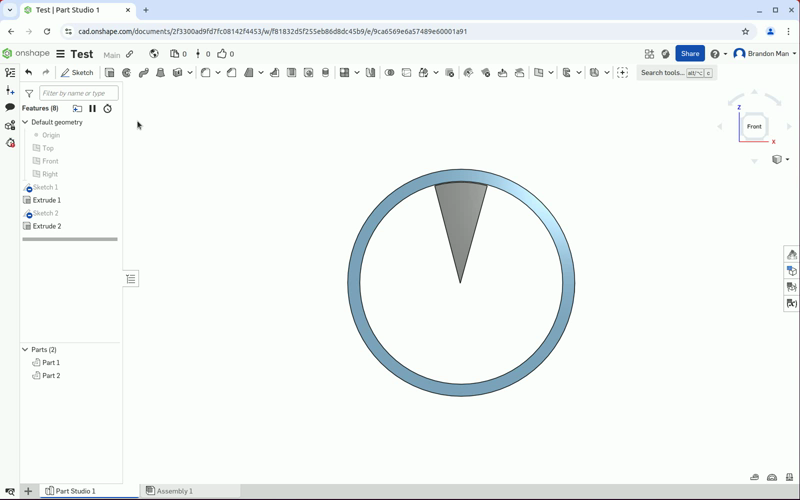
key(shift+h)
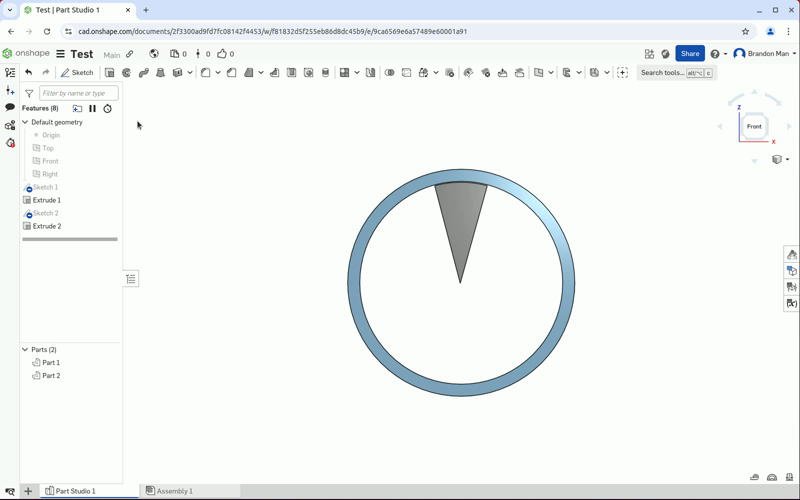
key(shift+h)
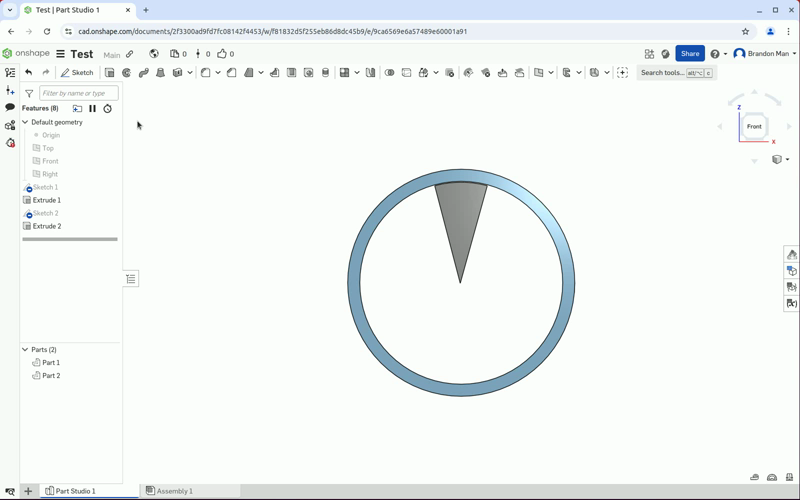
mouse_move(73, 189)
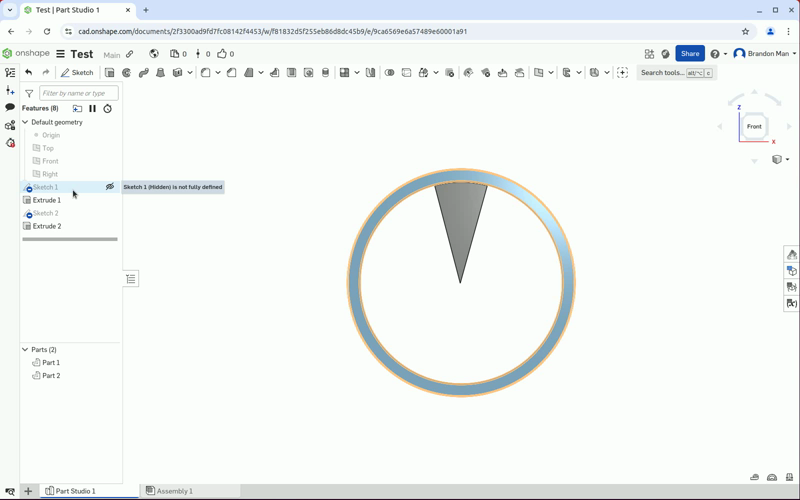
click(73, 189)
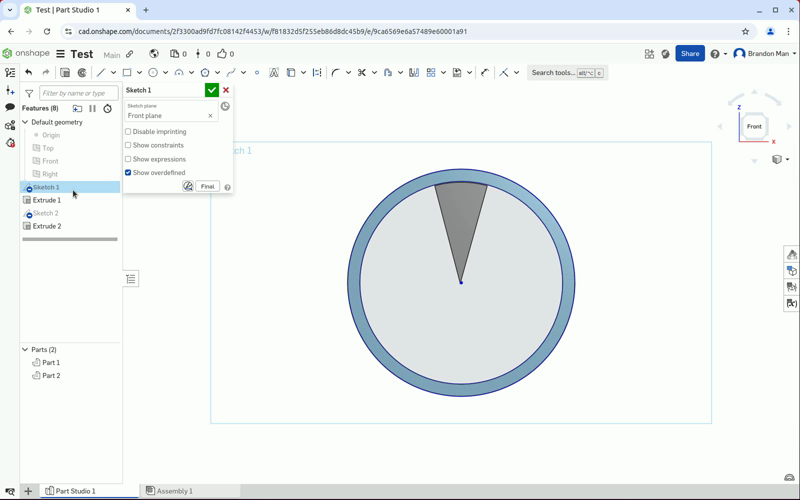
mouse_move(229, 92)
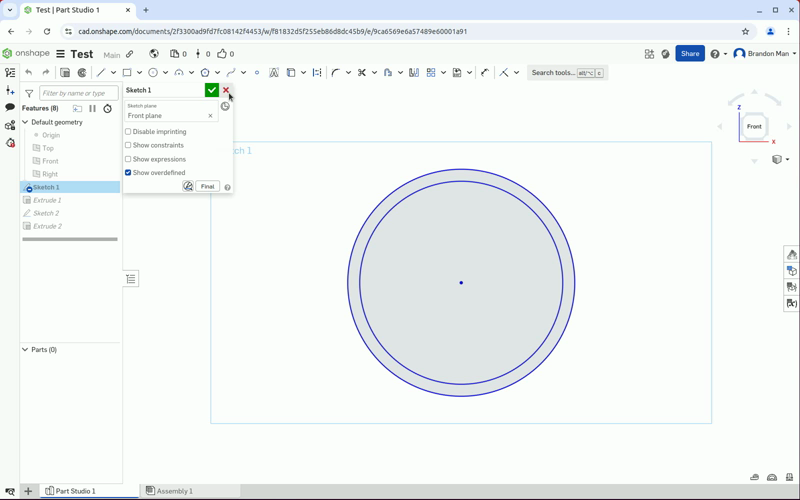
click(229, 92)
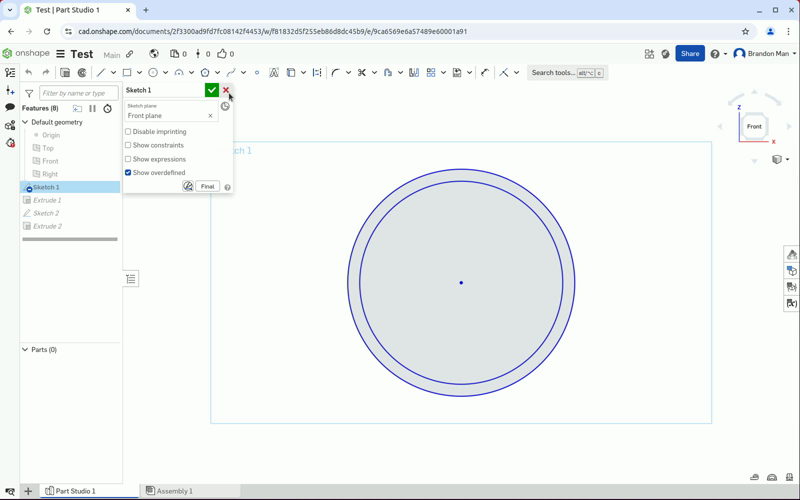
key(shift+s)
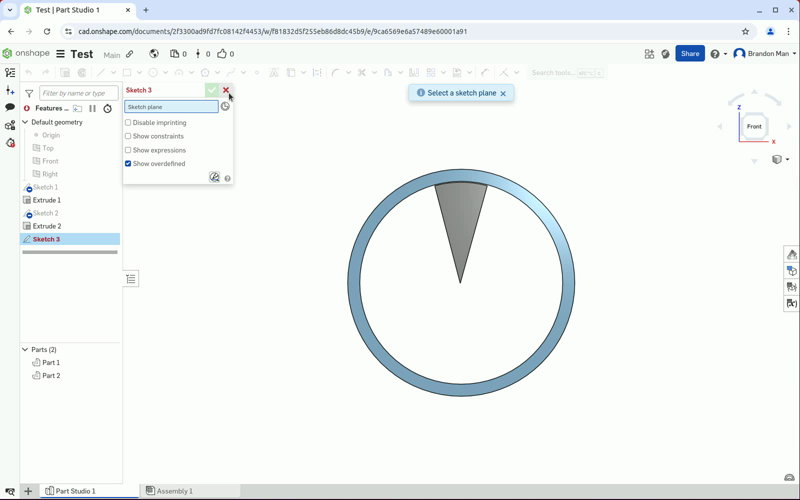
mouse_move(73, 163)
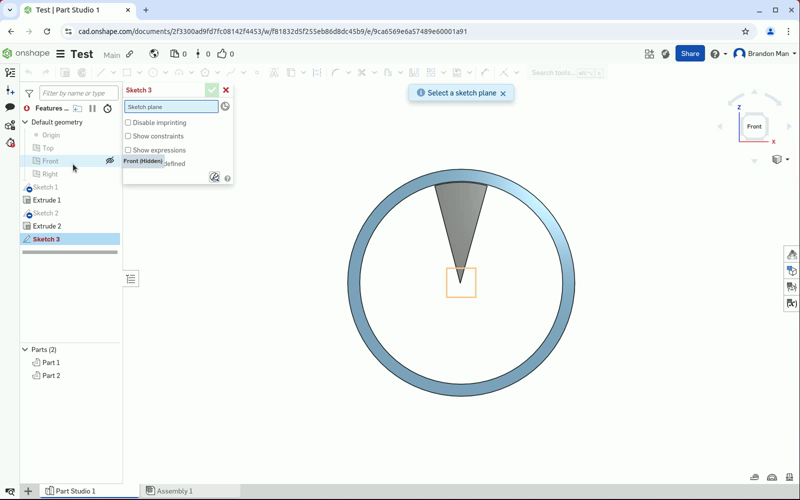
click(73, 163)
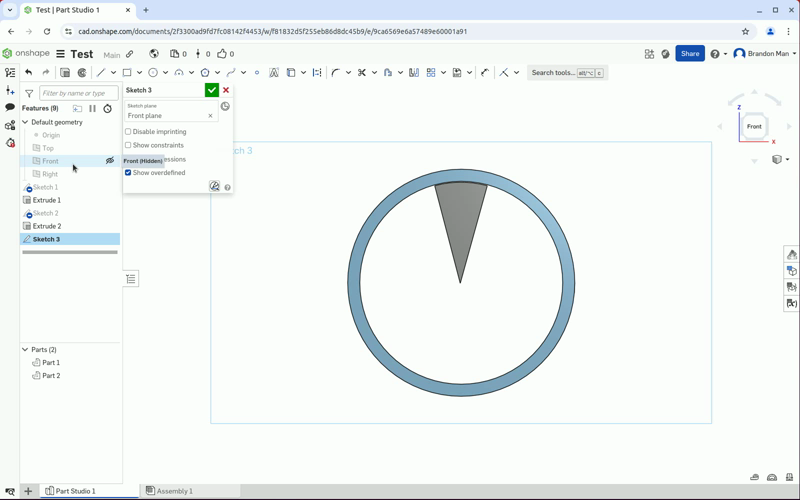
mouse_move(73, 352)
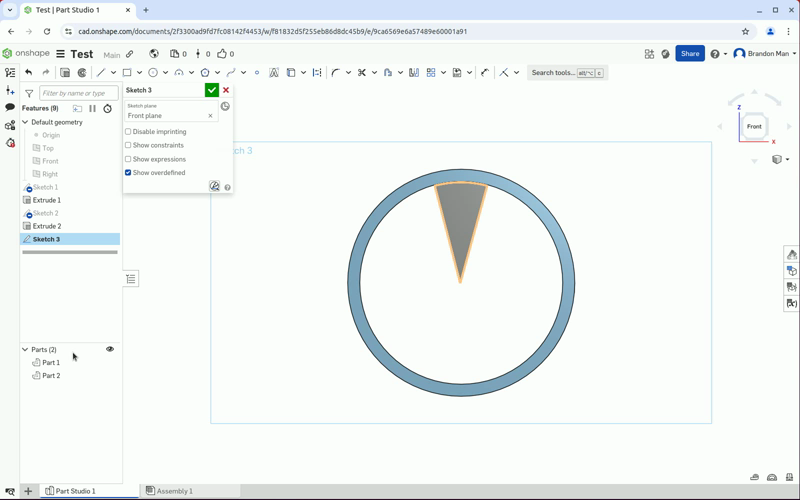
key(y)
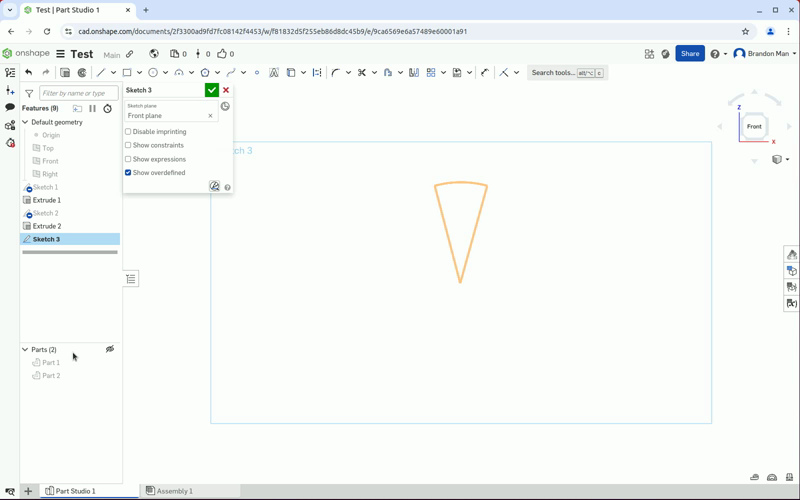
key(a)
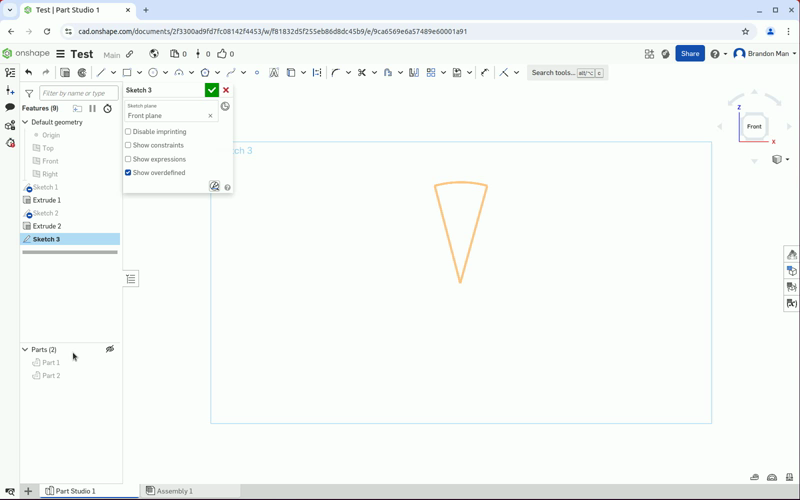
key_down(shift)
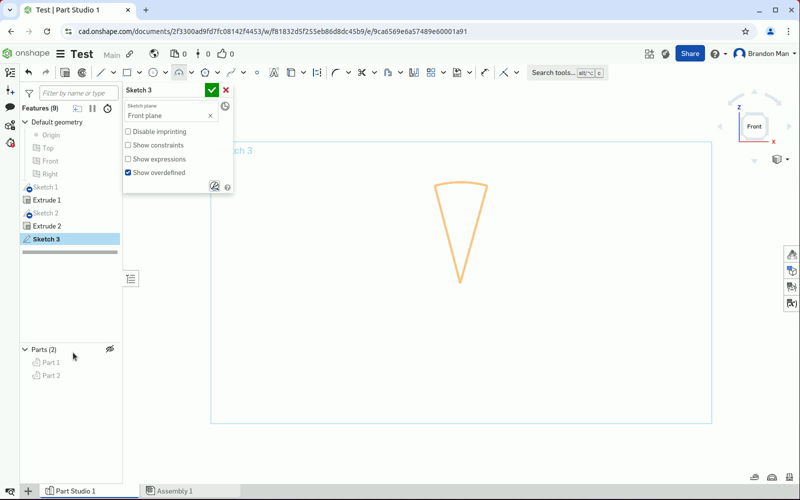
mouse_move(434, 380)
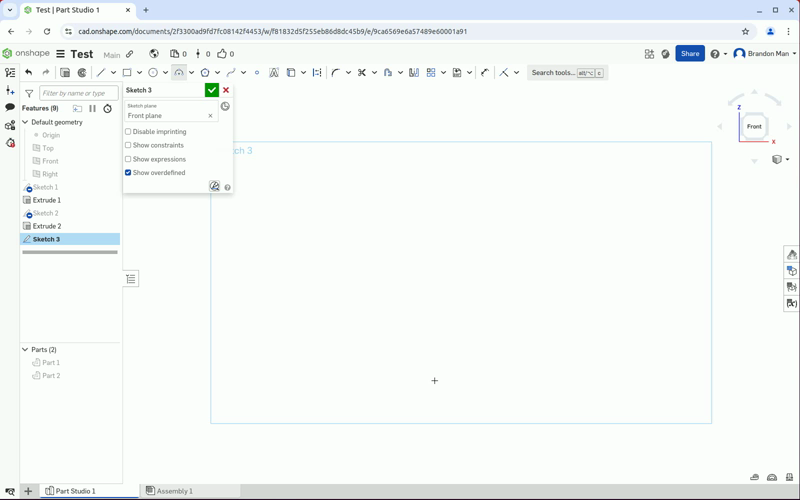
click(434, 380)
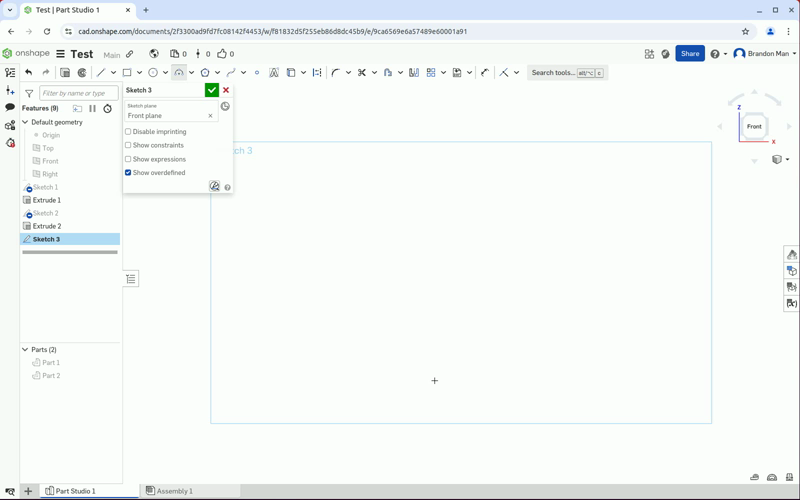
key_up(shift)
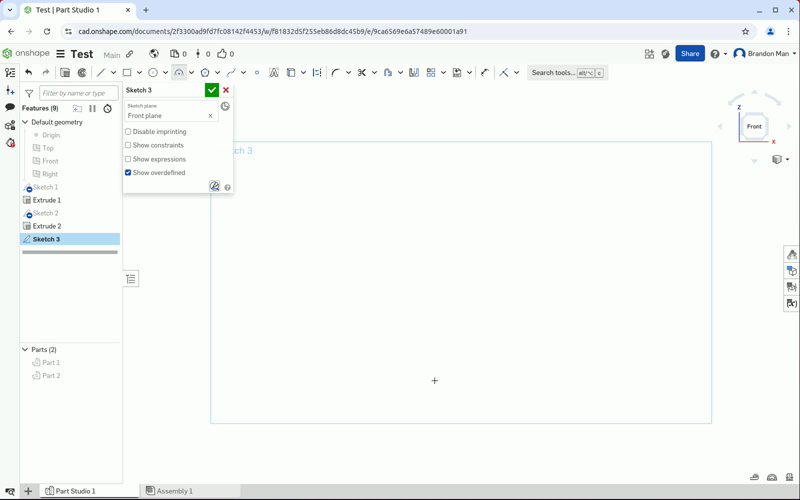
key_down(shift)
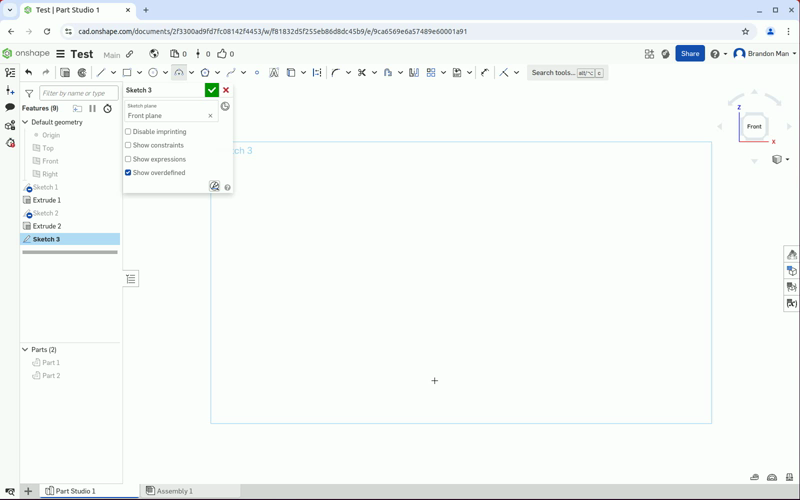
mouse_move(487, 380)
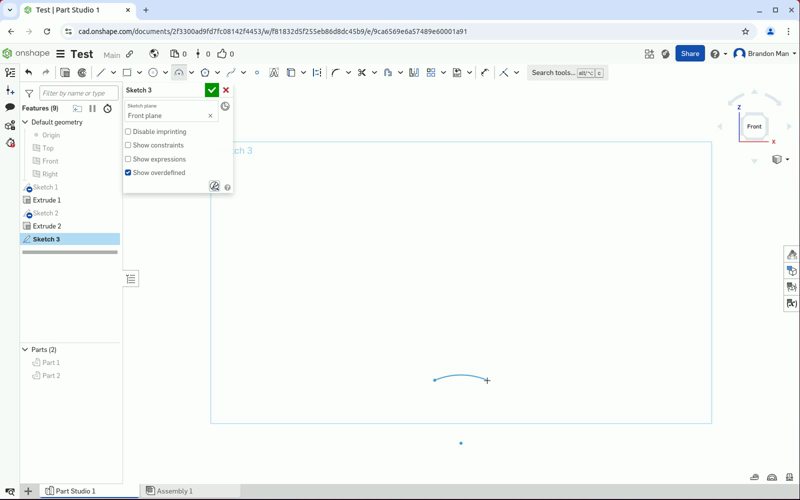
click(487, 380)
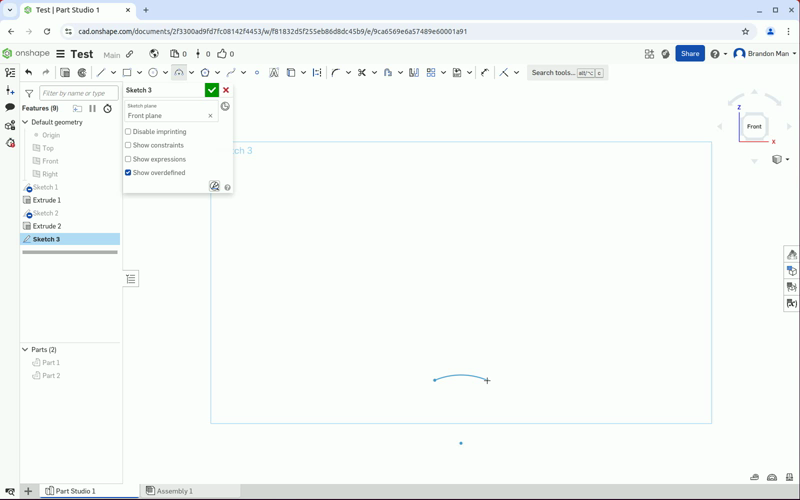
mouse_move(461, 383)
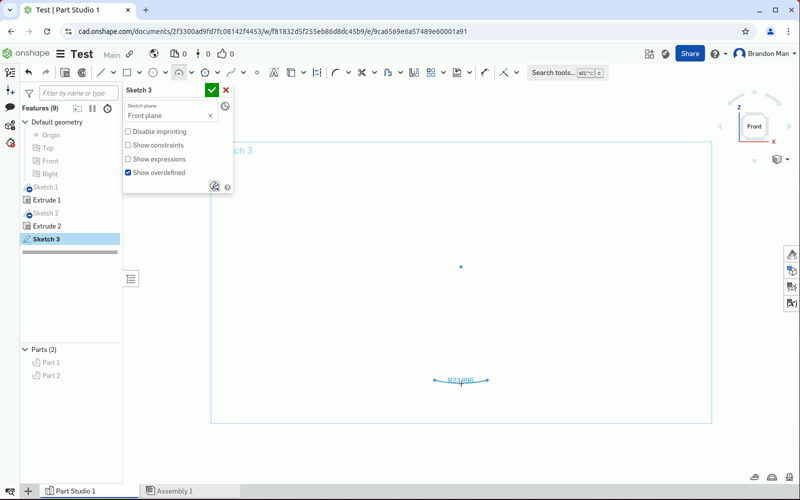
click(461, 383)
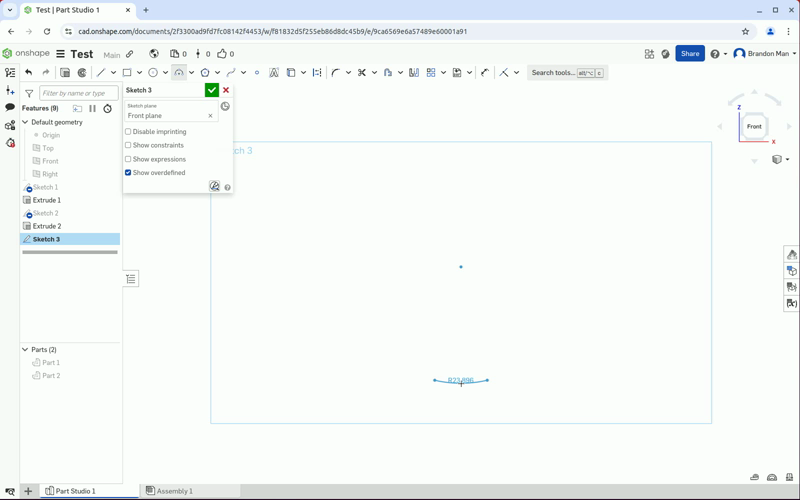
key_up(shift)
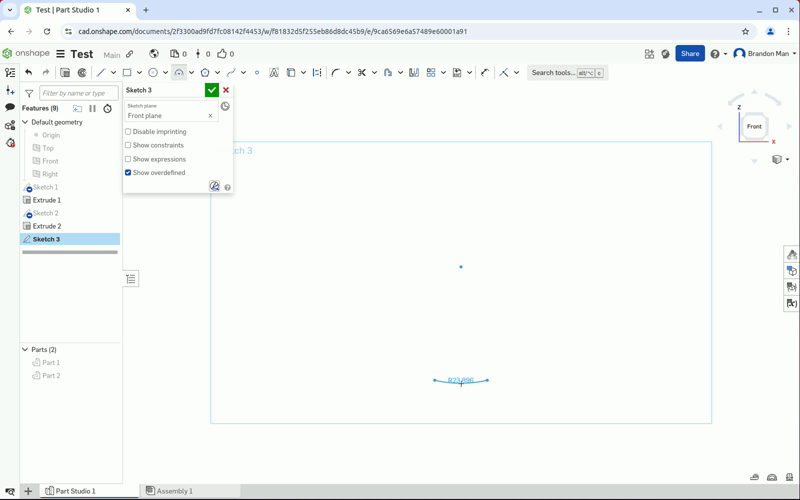
key(esc)
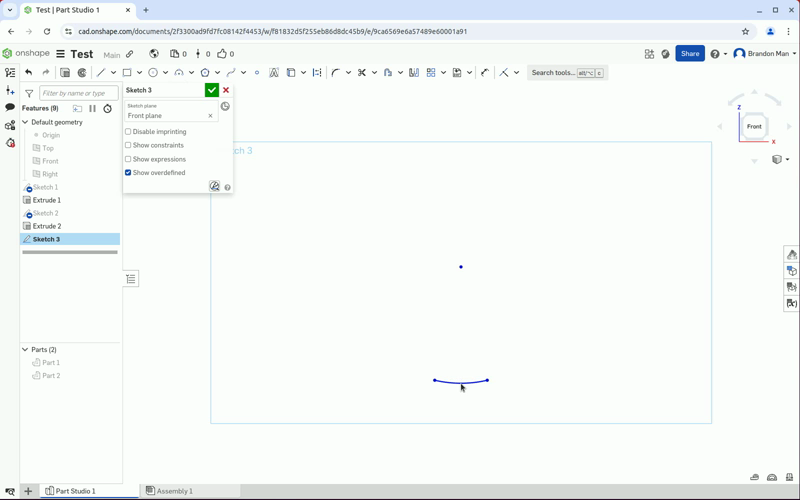
key(l)
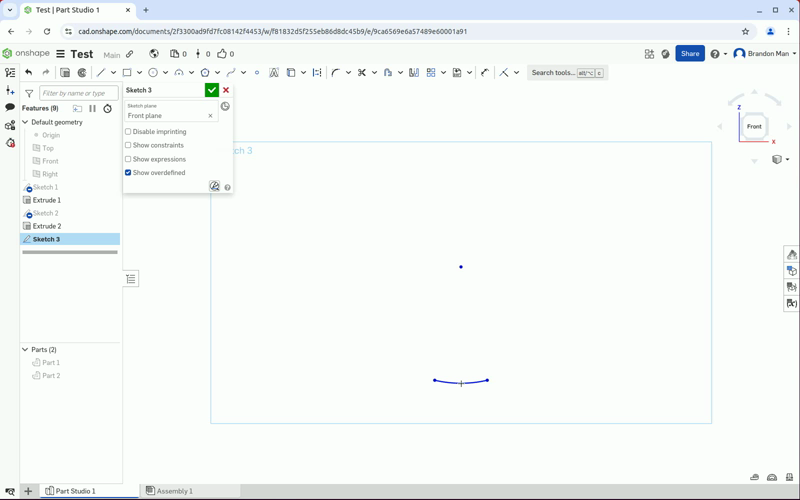
mouse_move(487, 380)
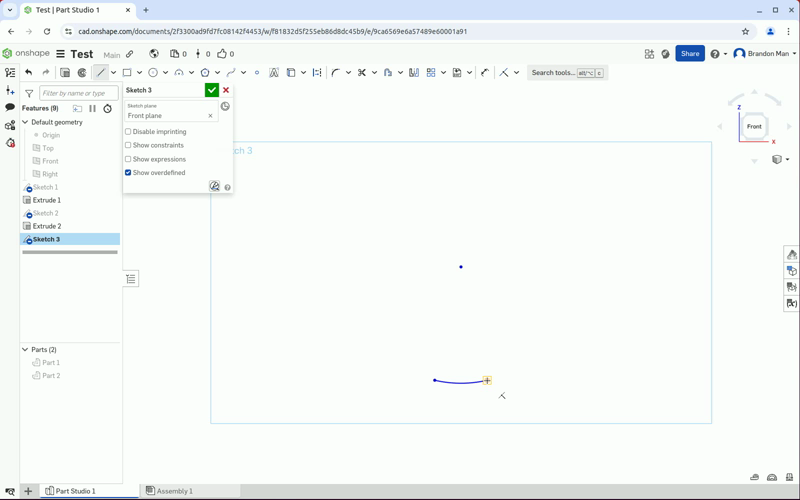
click(487, 380)
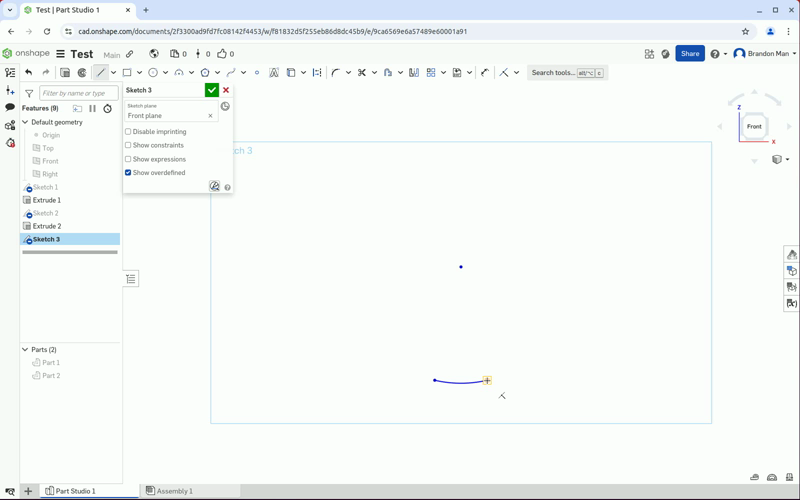
key_down(shift)
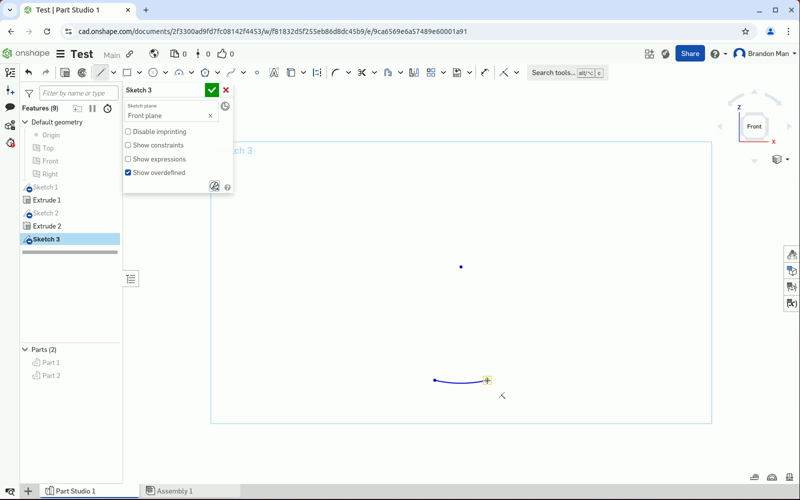
mouse_move(460, 282)
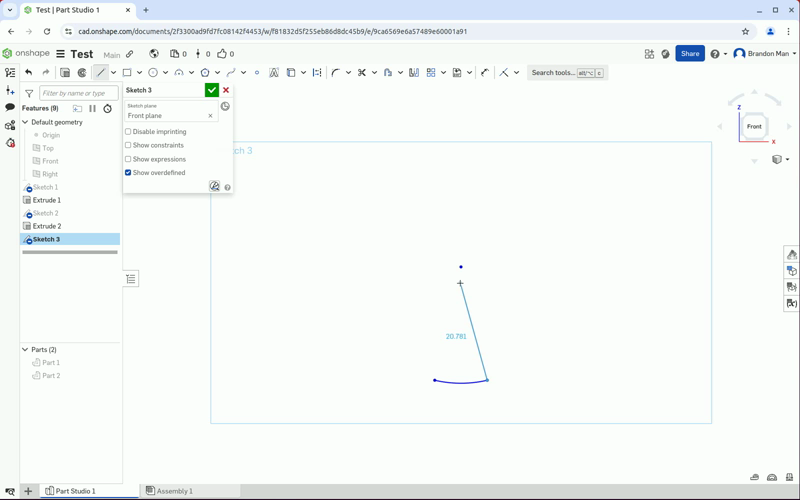
scroll(6)
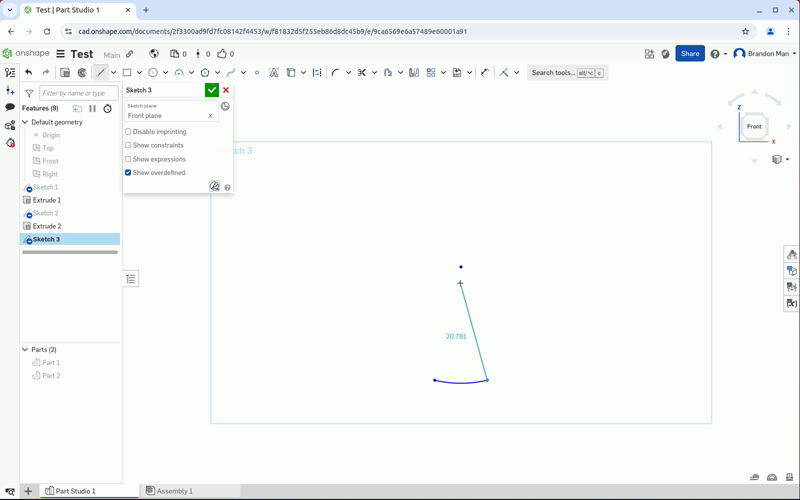
scroll(6)
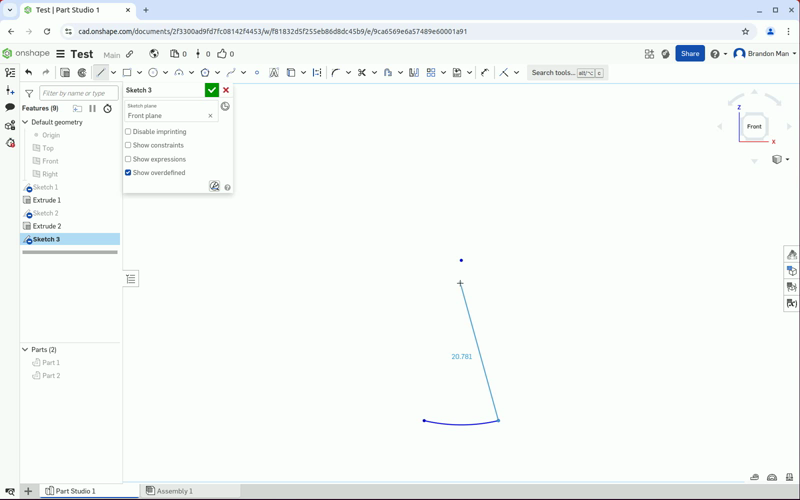
scroll(6)
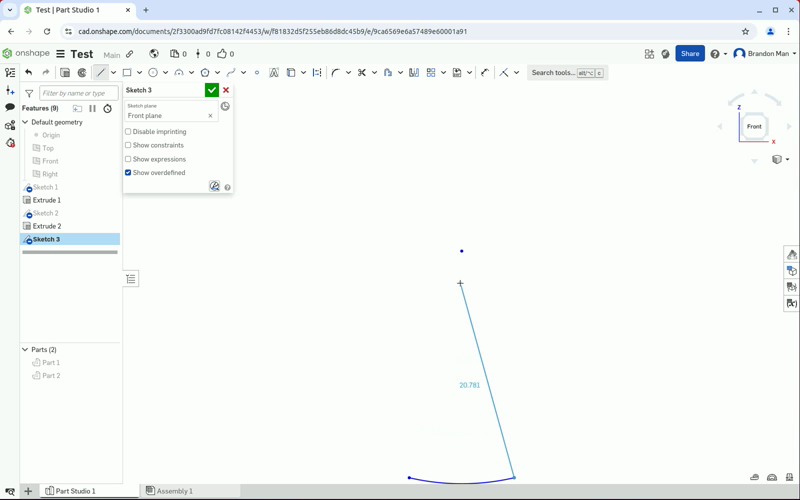
scroll(6)
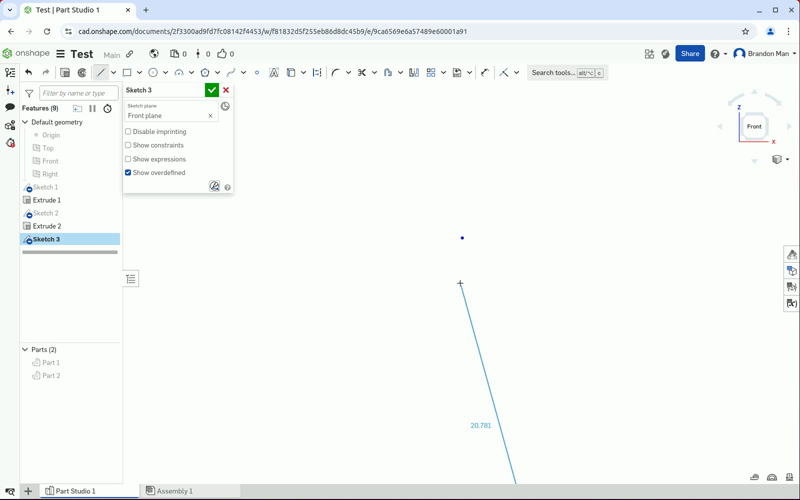
scroll(6)
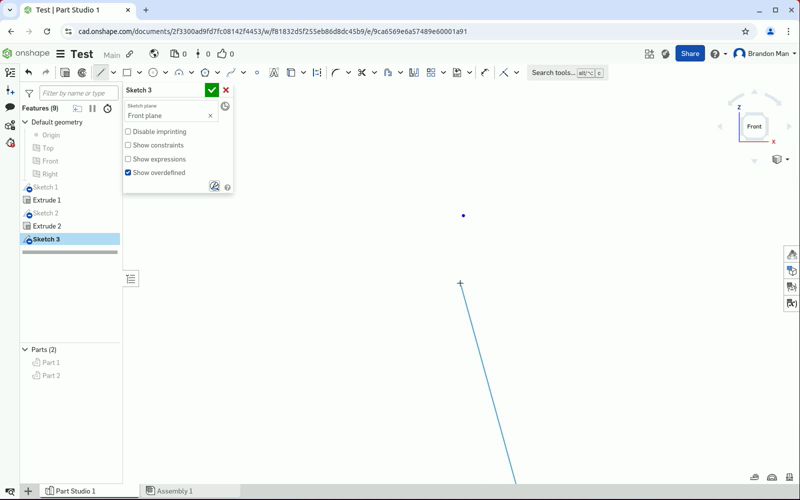
scroll(6)
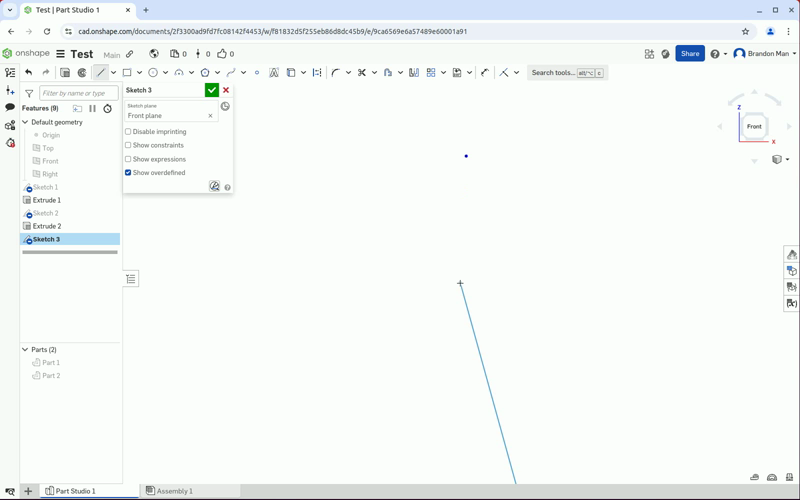
scroll(6)
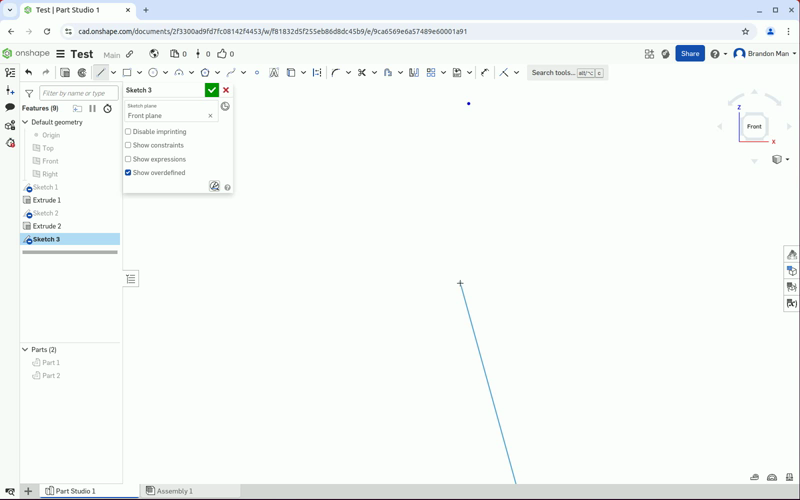
click(460, 282)
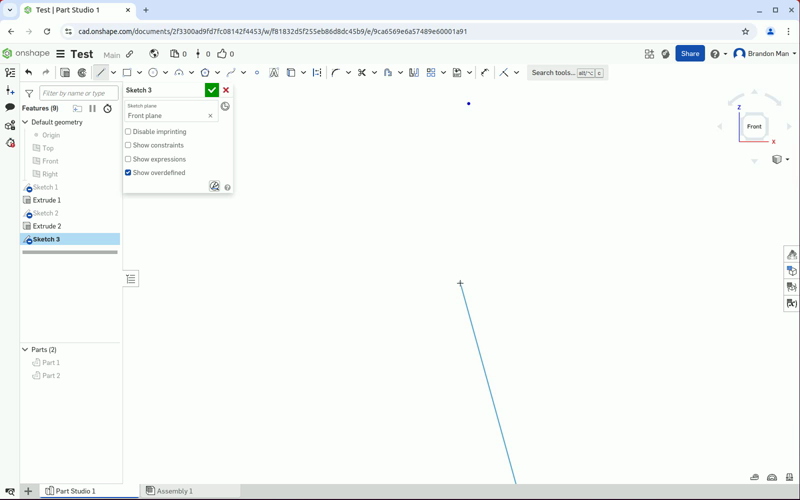
scroll(-6)
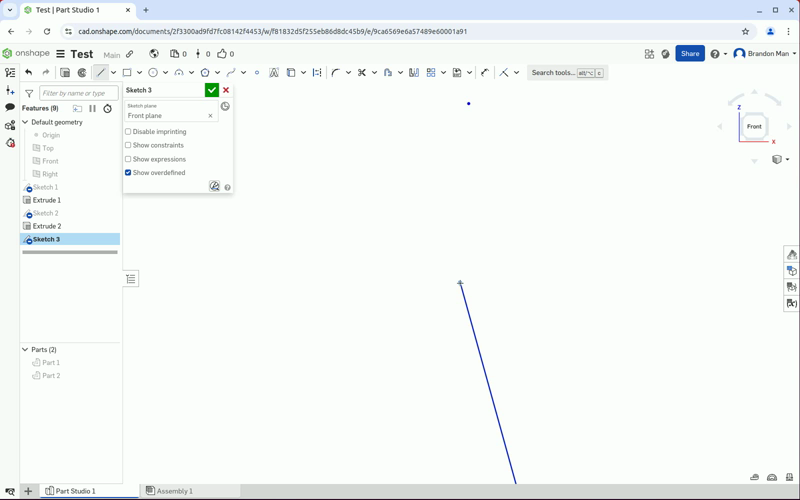
scroll(-6)
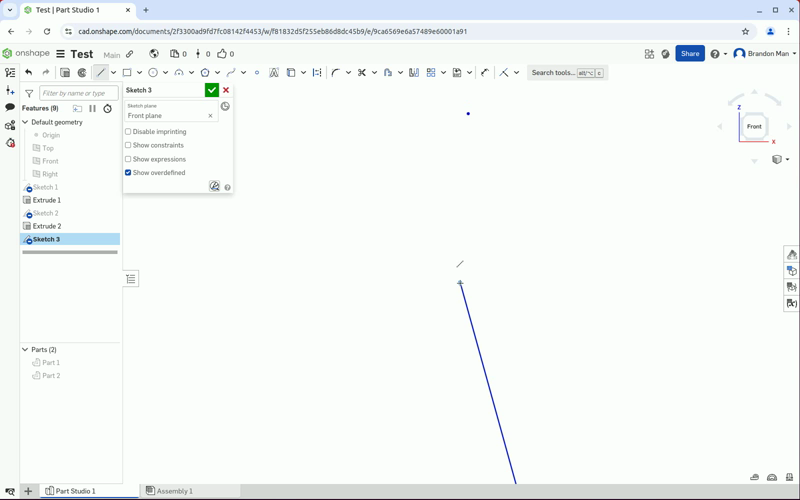
scroll(-6)
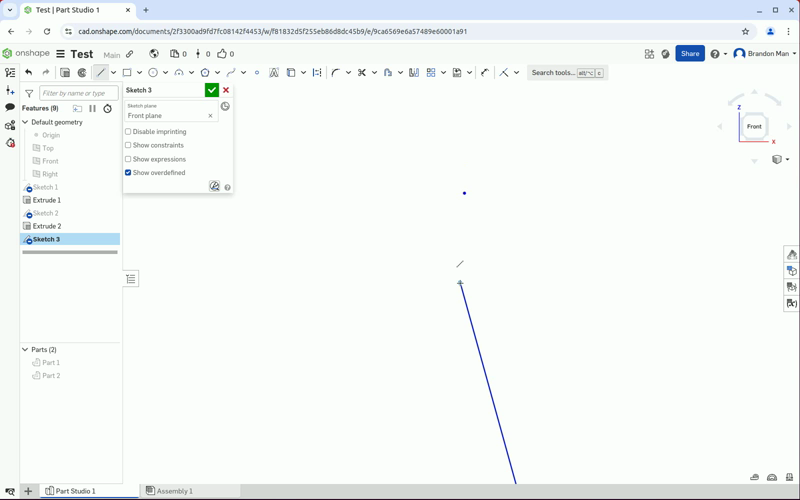
scroll(-6)
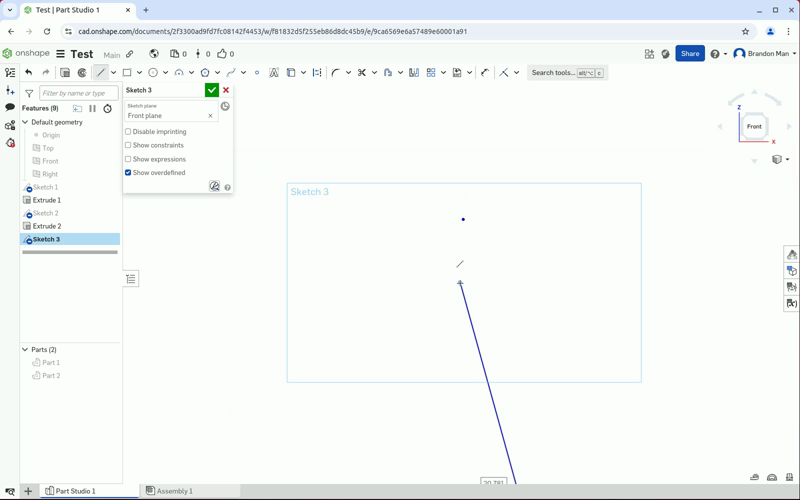
scroll(-6)
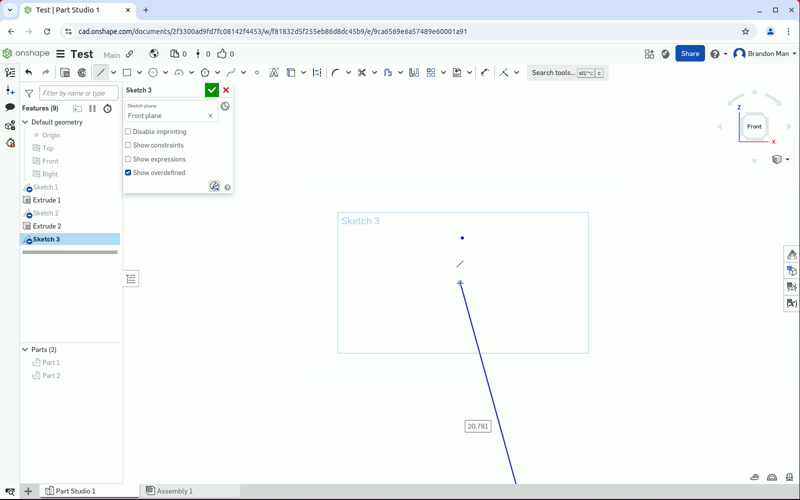
scroll(-6)
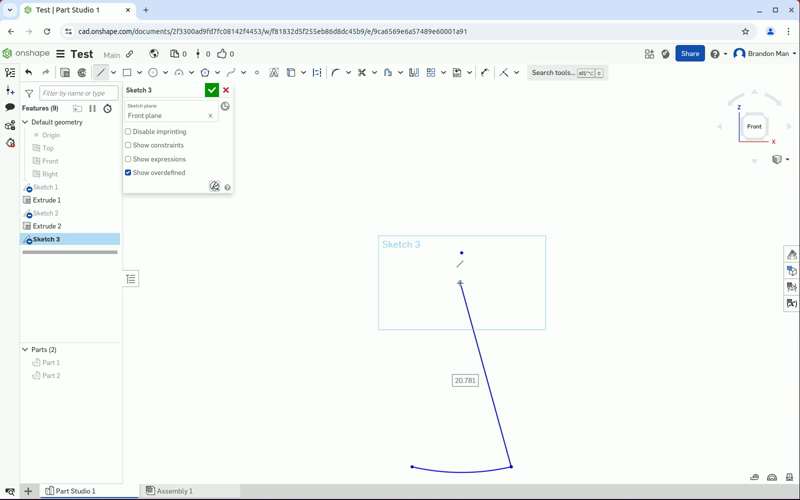
scroll(-6)
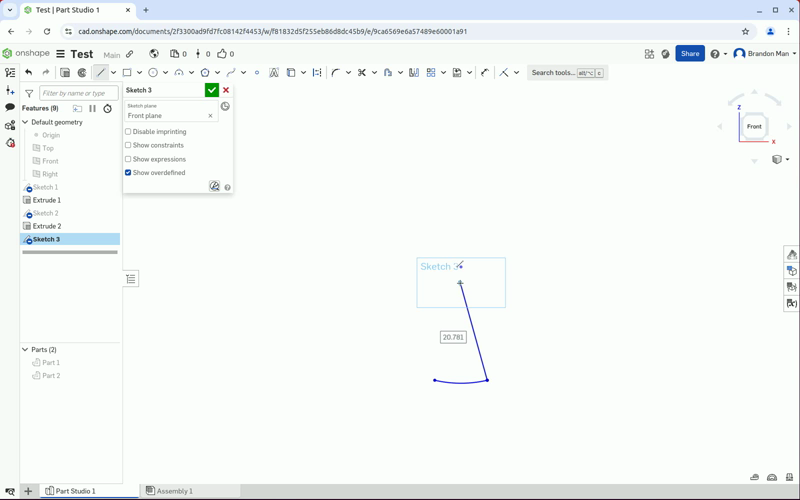
key_up(shift)
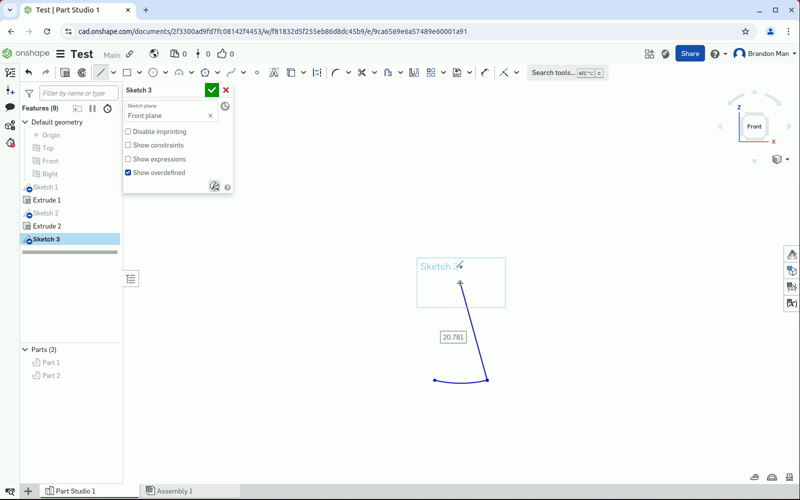
key_down(shift)
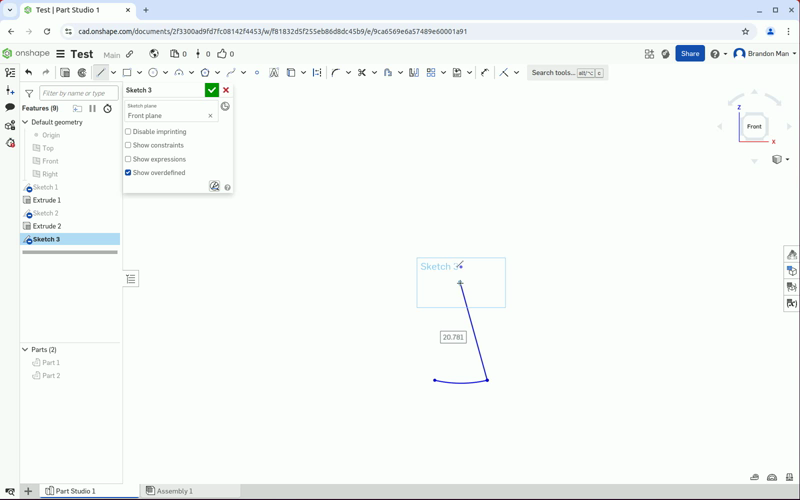
mouse_move(434, 380)
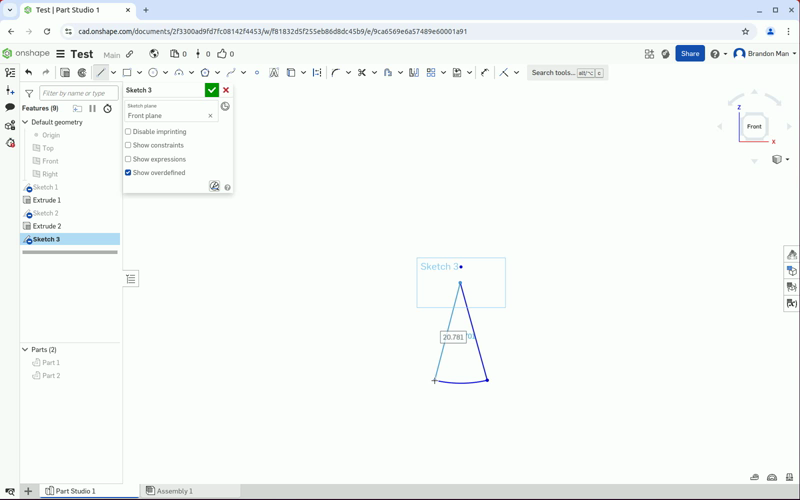
key_up(shift)
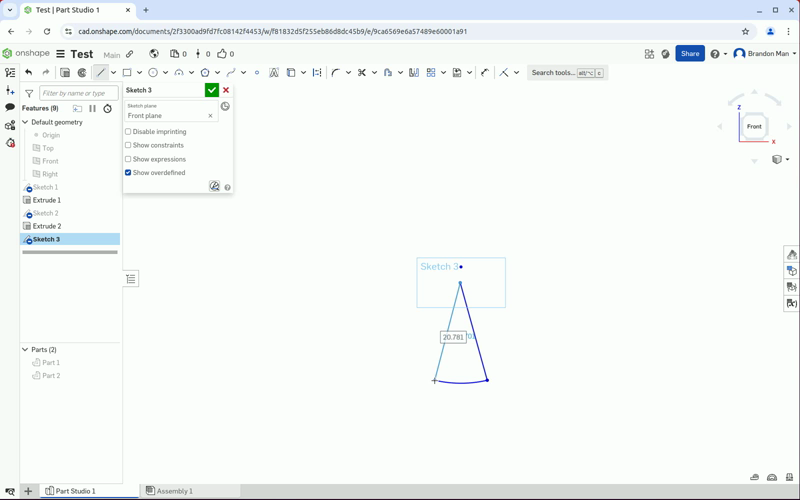
click(434, 380)
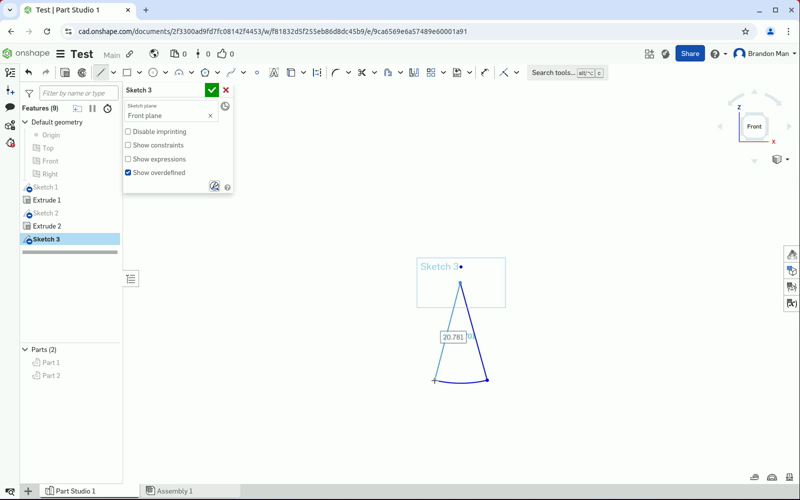
key(esc)
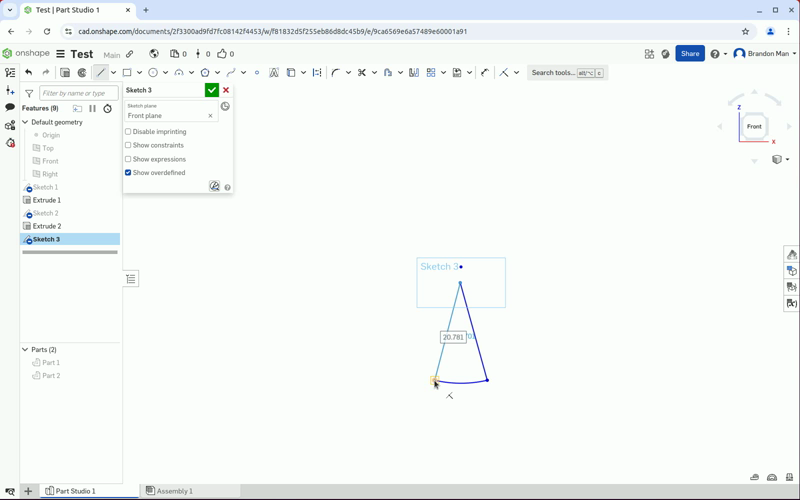
mouse_move(454, 317)
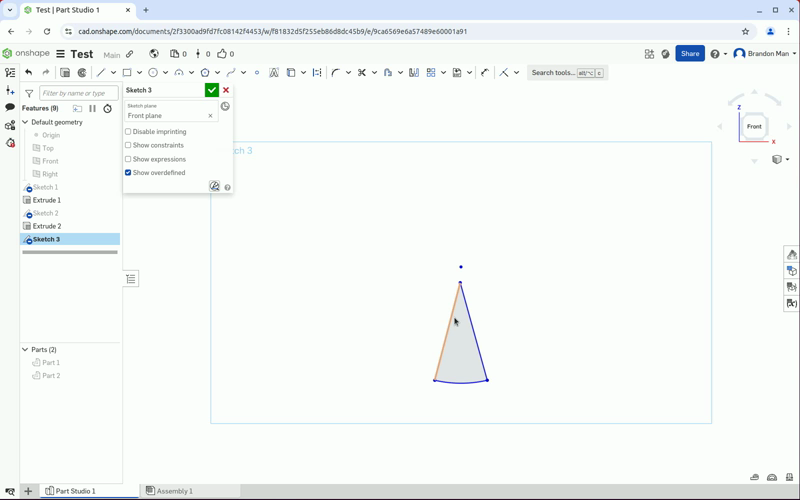
click(454, 317)
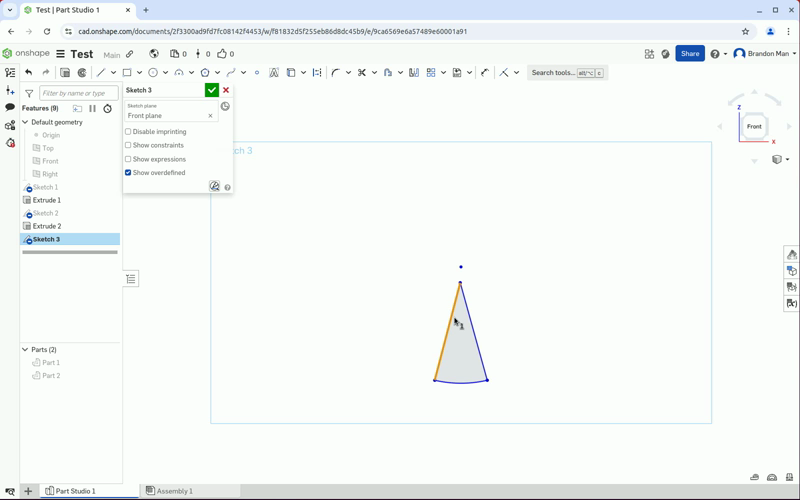
mouse_move(73, 352)
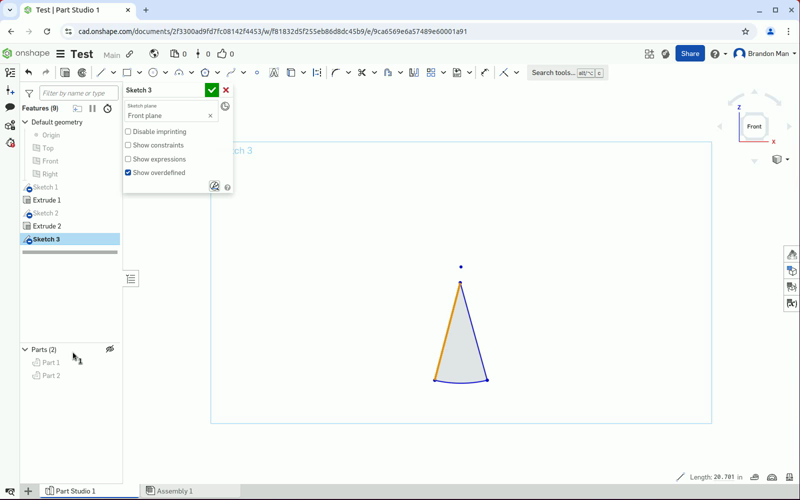
key(shift+y)
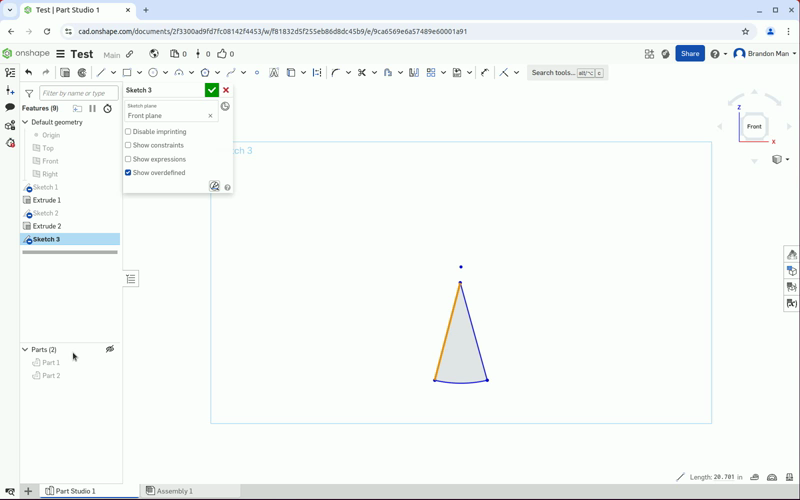
key(shift+e)
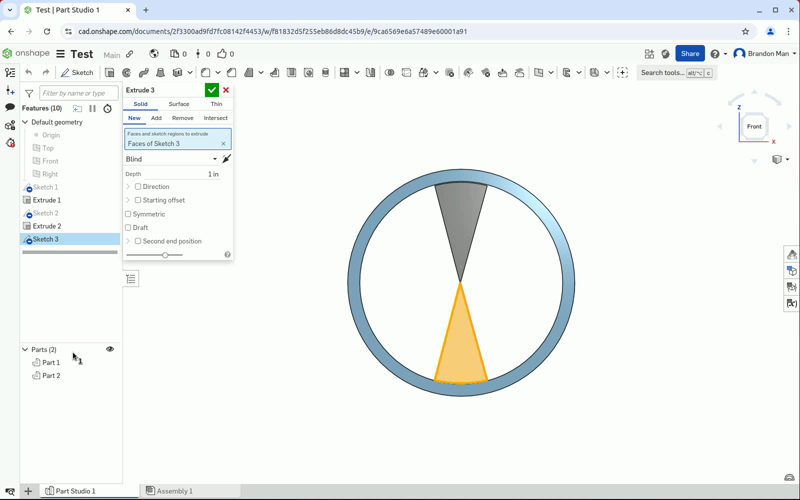
mouse_move(143, 106)
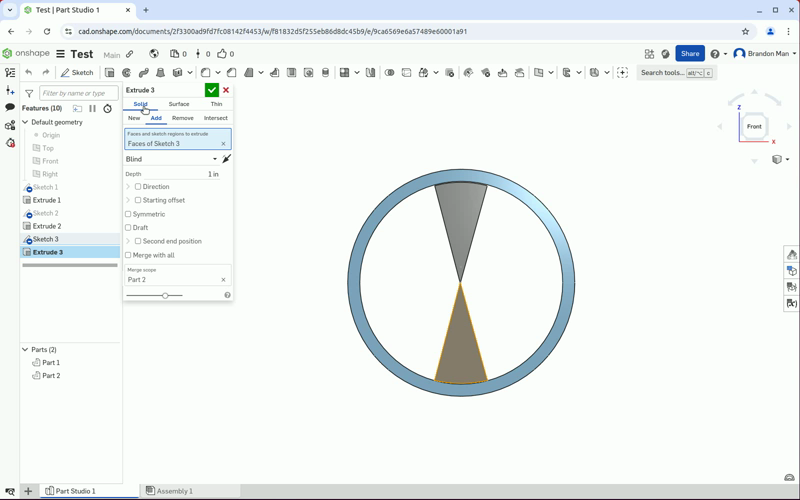
click(143, 106)
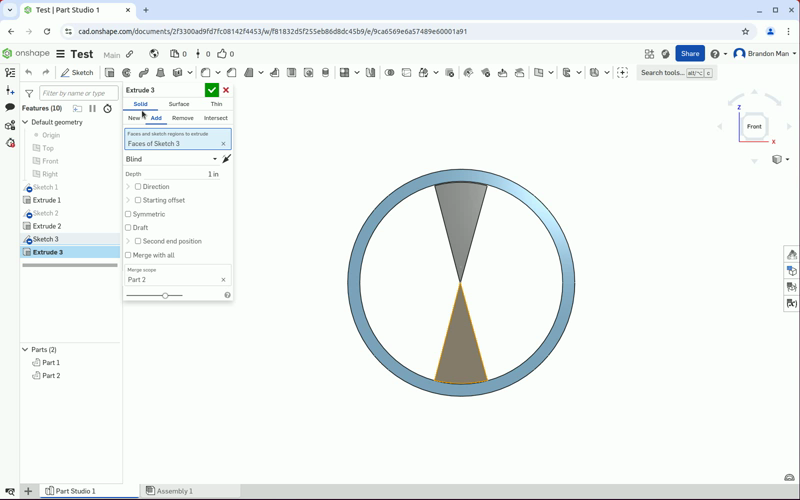
mouse_move(137, 120)
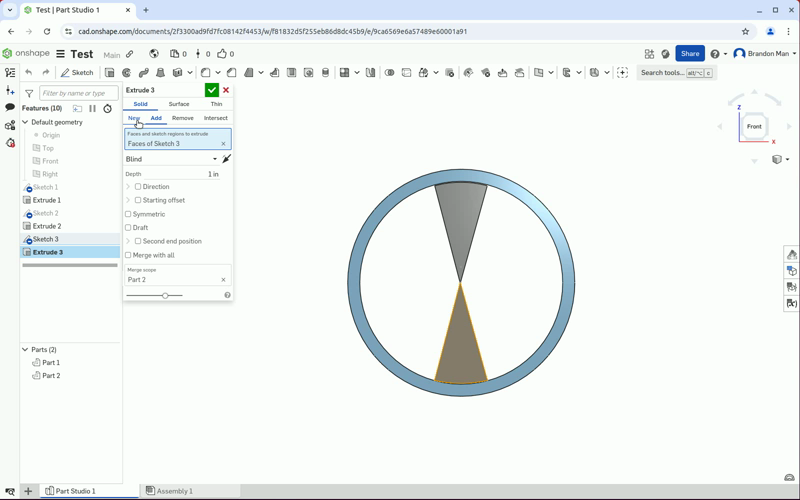
click(137, 120)
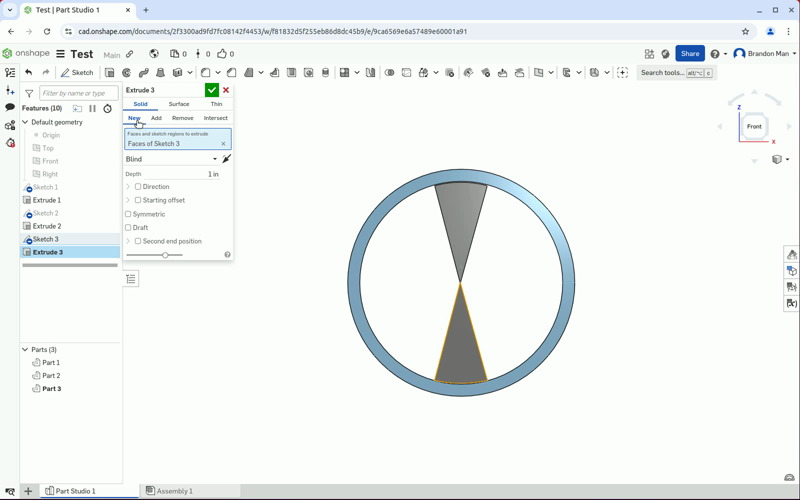
key(tab, 4)
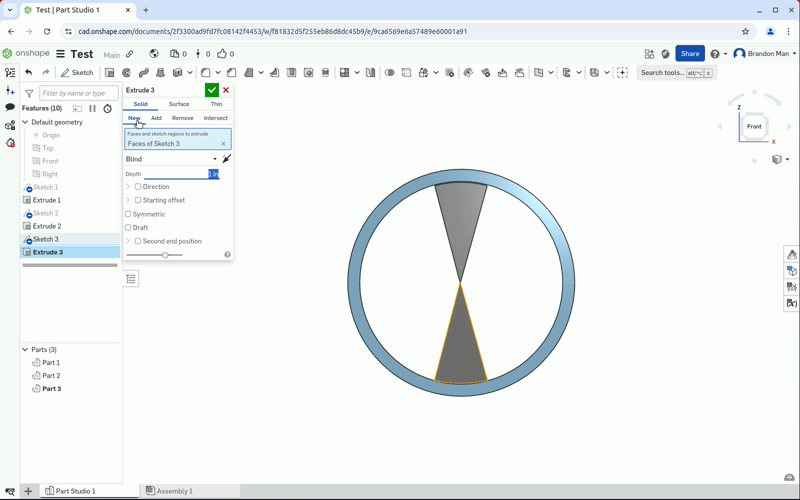
text(4.574)
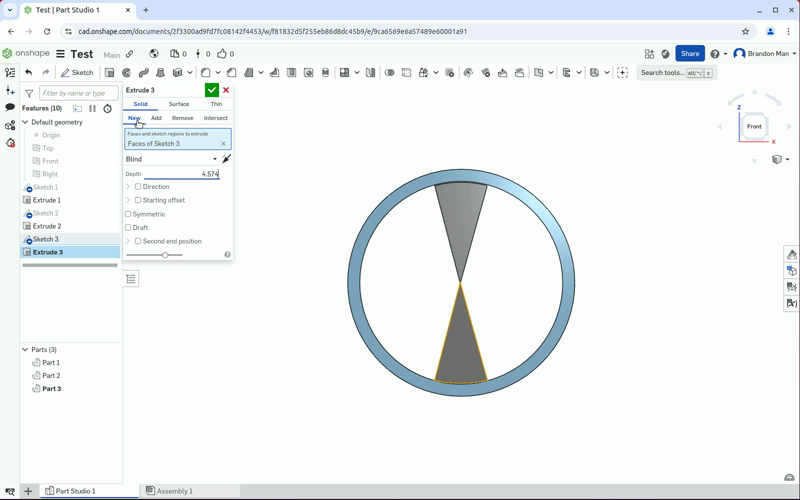
key(enter)
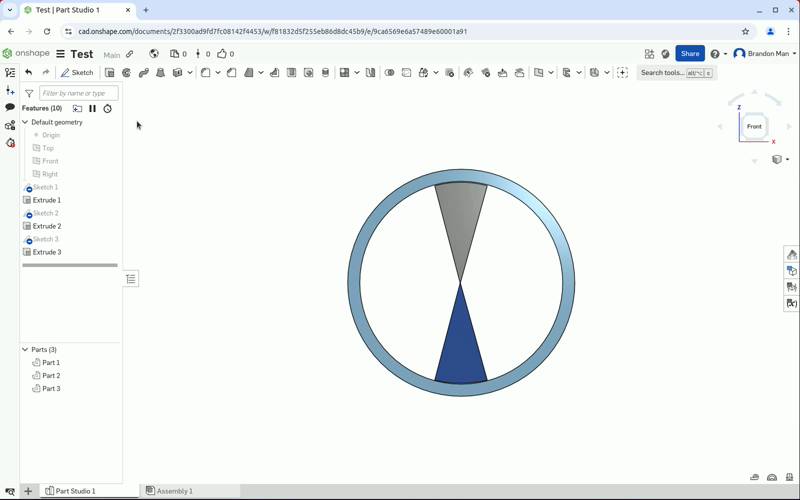
key(shift+h)
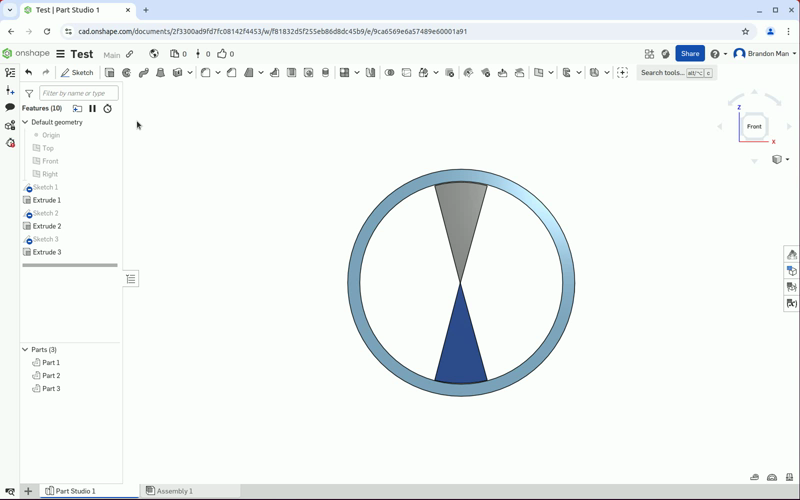
key(shift+h)
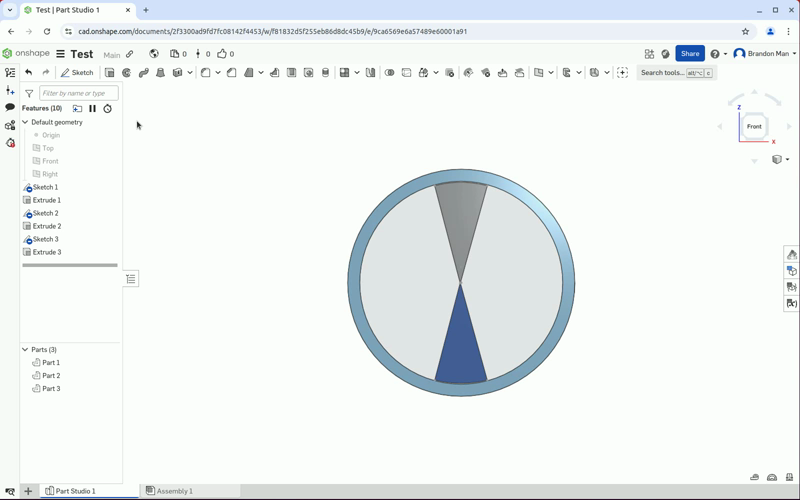
key(shift+7)
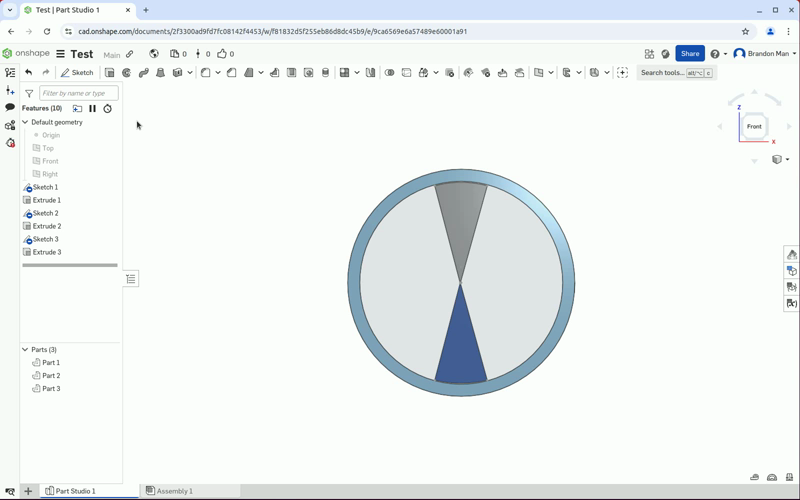
key(left, 2)
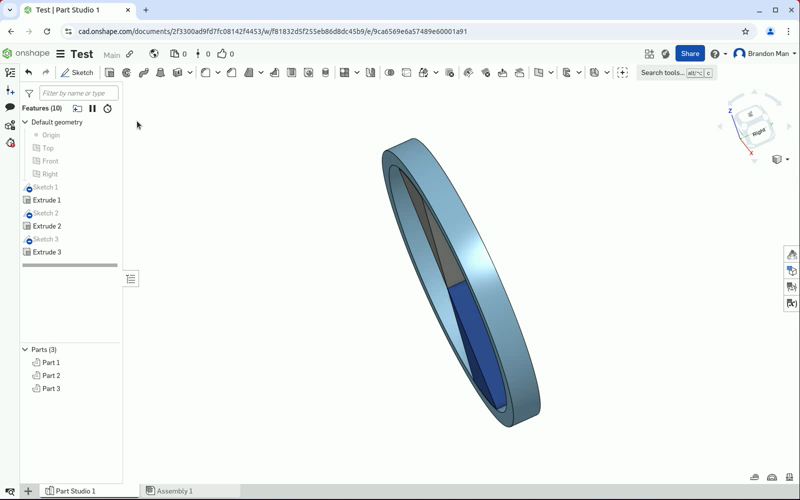
key(down, 2)
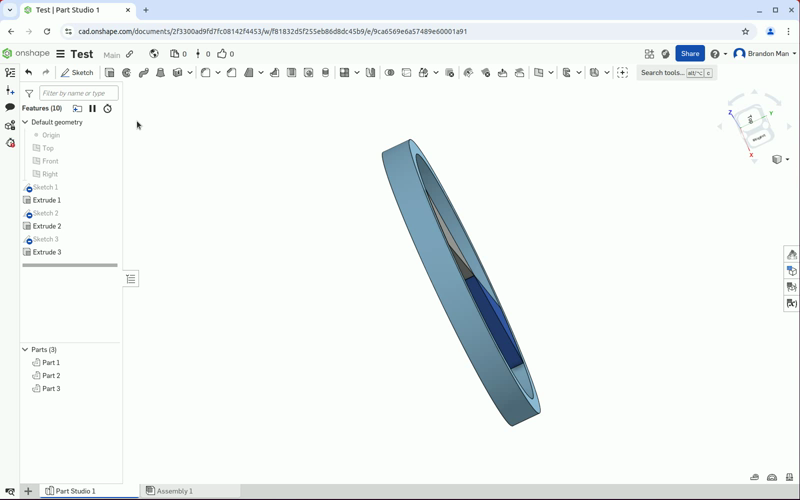
key(up, 2)
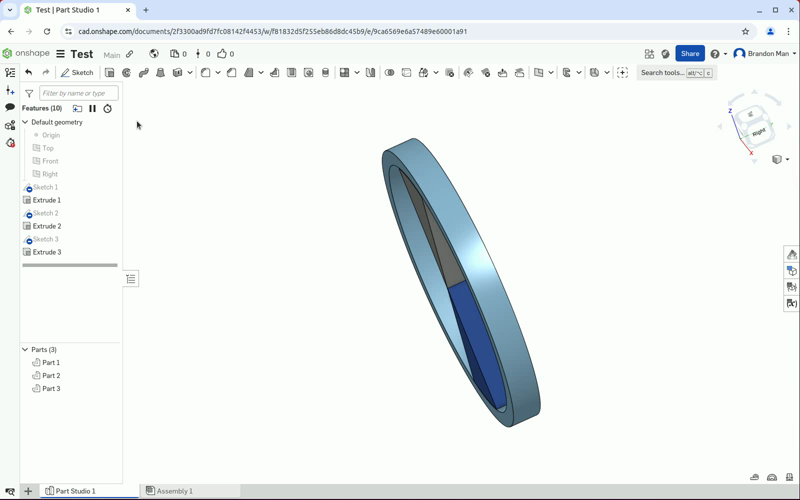
key(right, 2)
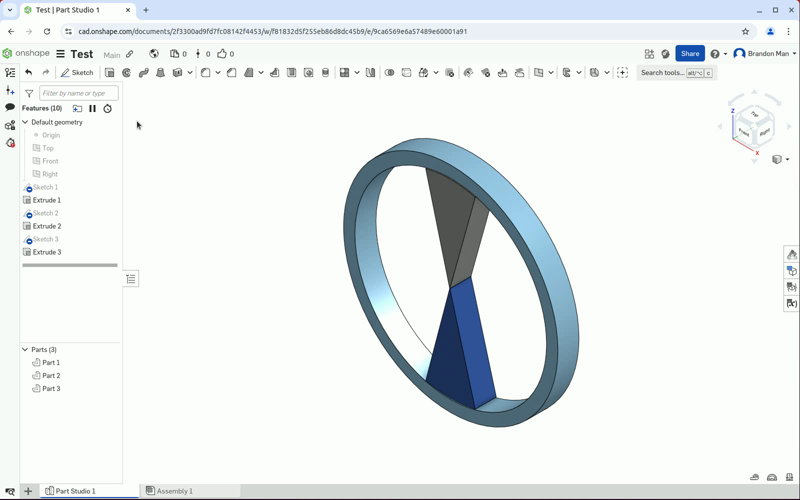
mouse_move(73, 189)
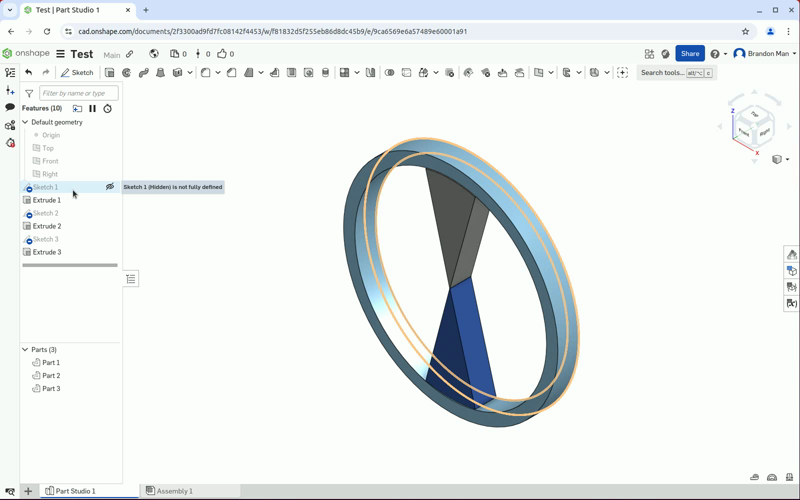
click(73, 189)